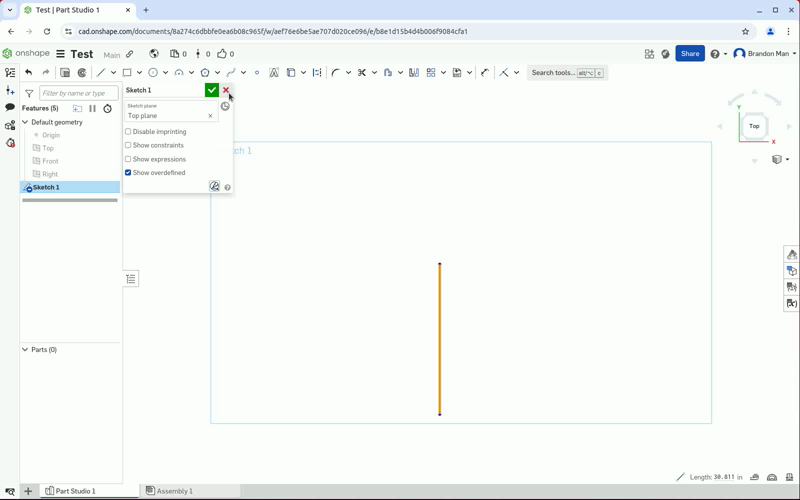
key(shift+h)
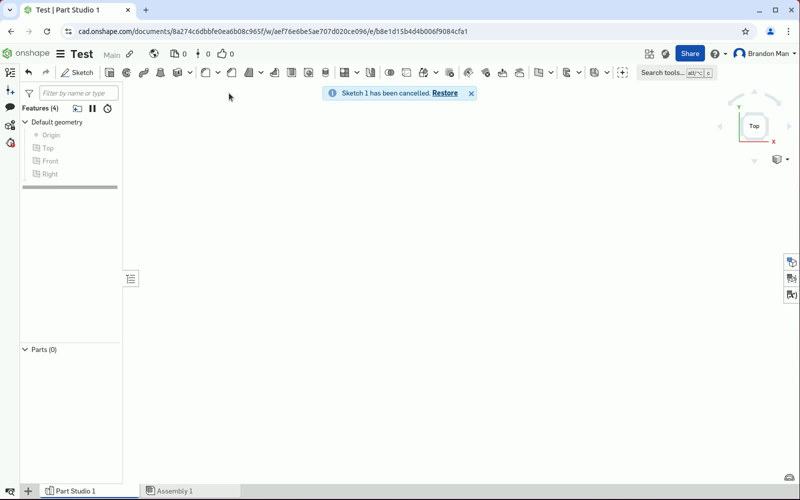
mouse_move(73, 352)
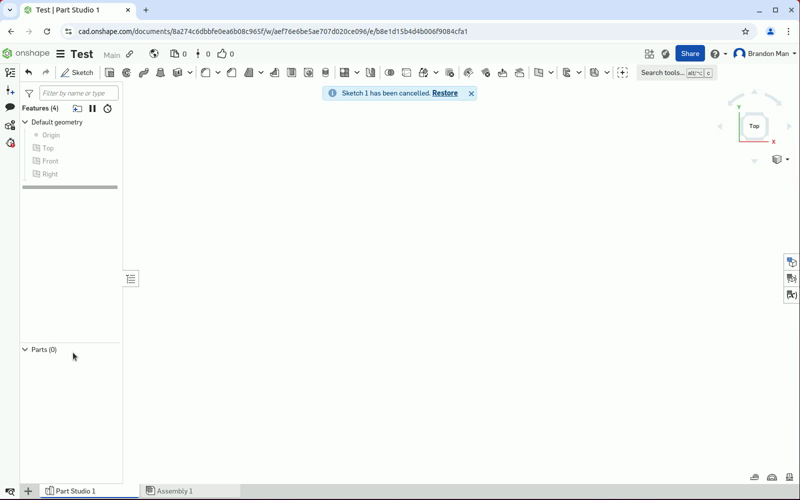
key(y)
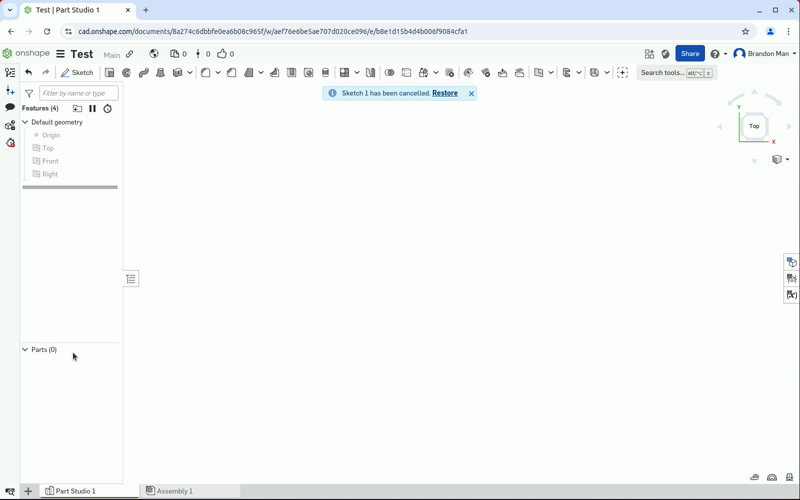
key(shift+p)
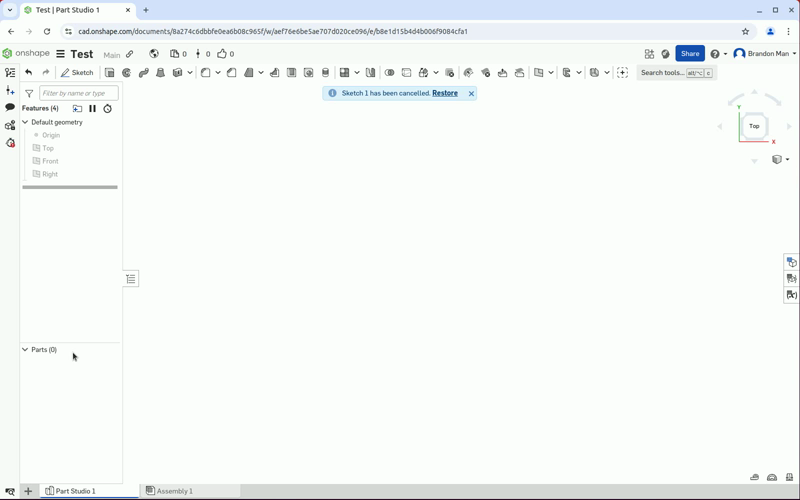
key(space)
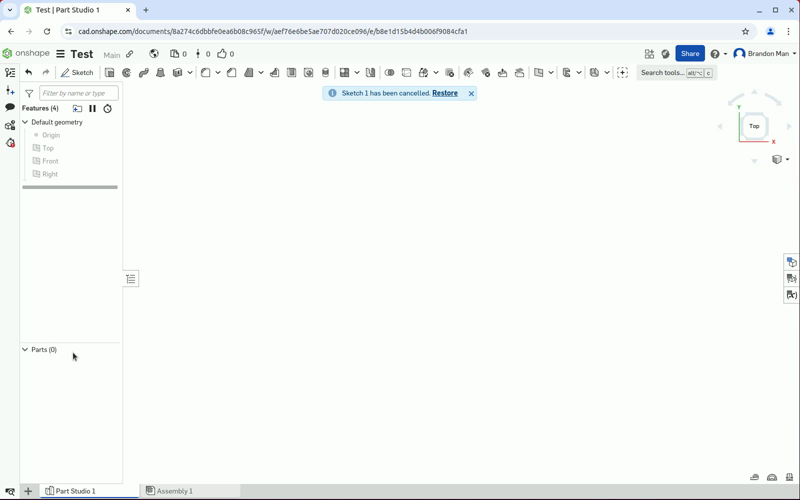
key_down(shift)
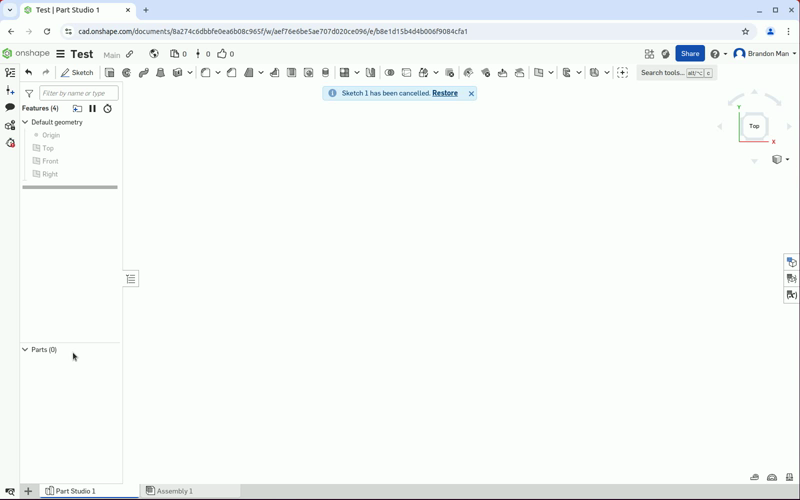
key(up)
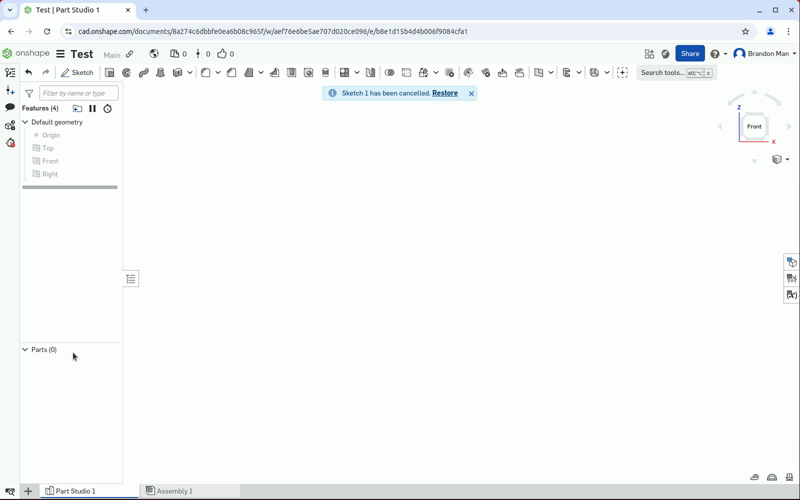
key_up(shift)
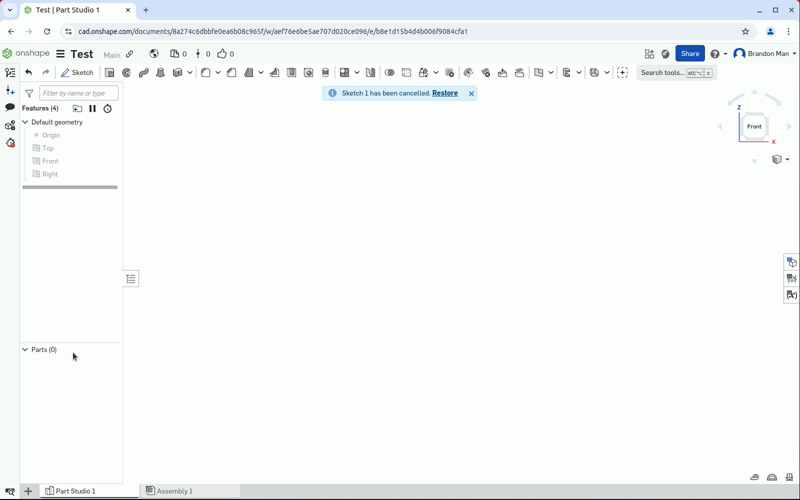
mouse_move(73, 352)
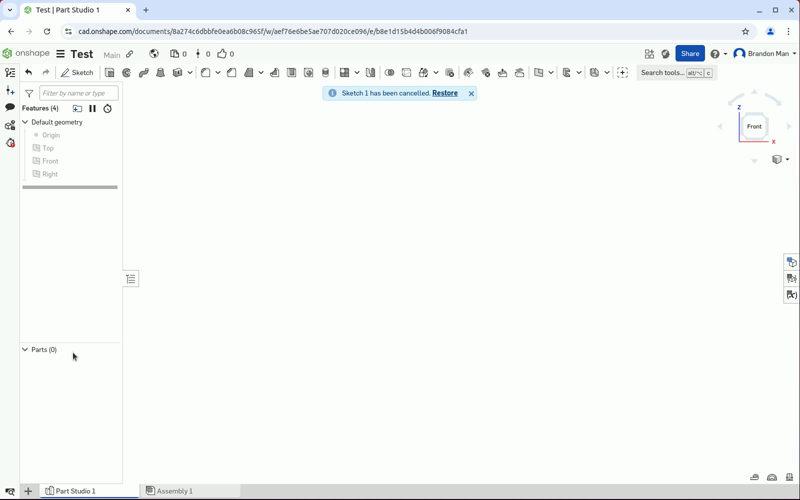
key(shift+y)
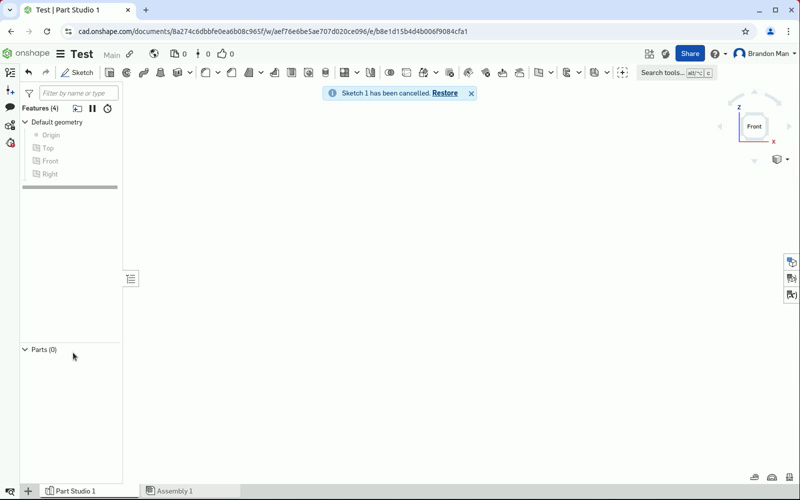
key(shift+s)
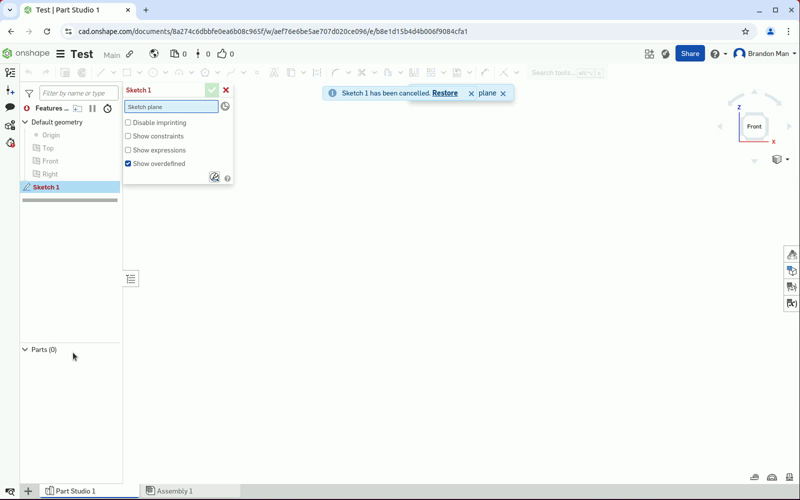
mouse_move(73, 163)
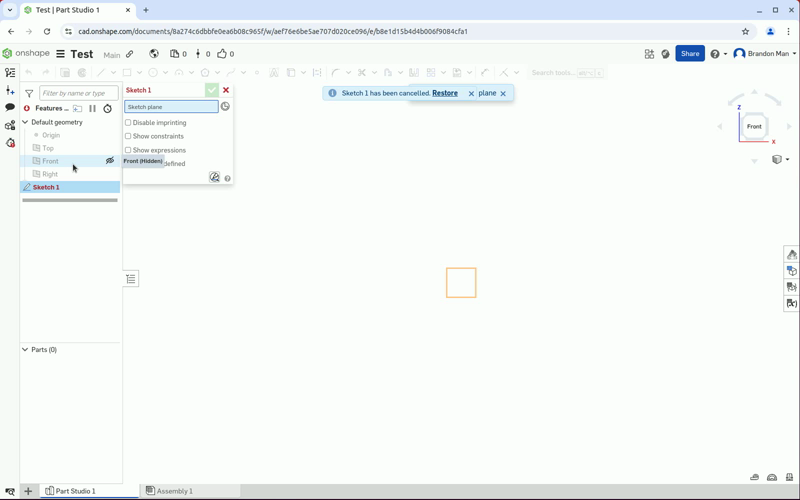
click(73, 163)
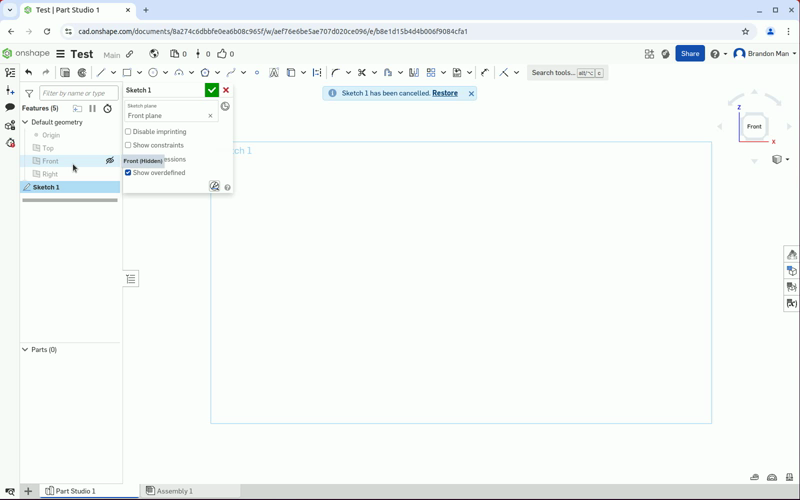
mouse_move(73, 352)
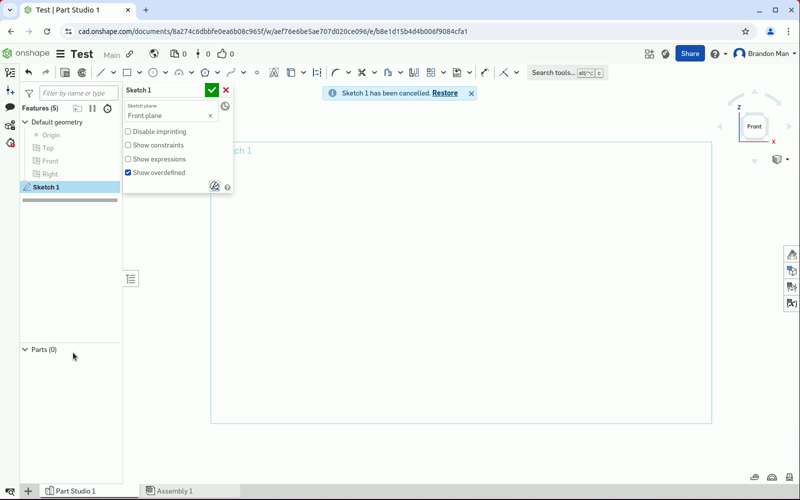
key(y)
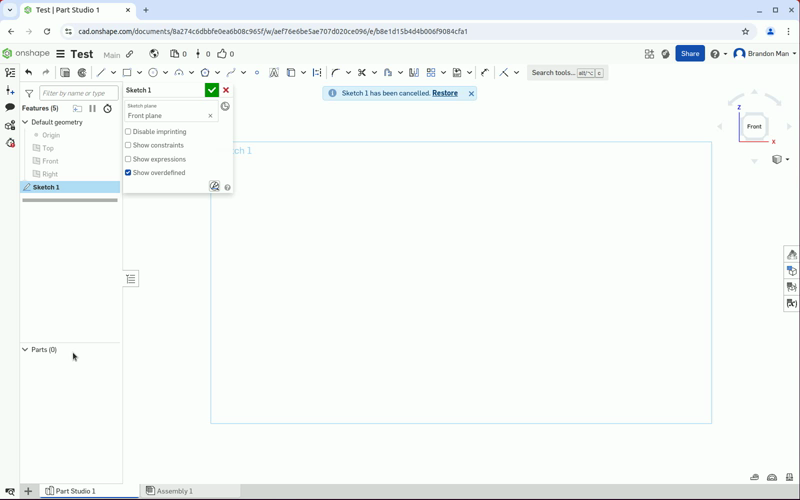
key(c)
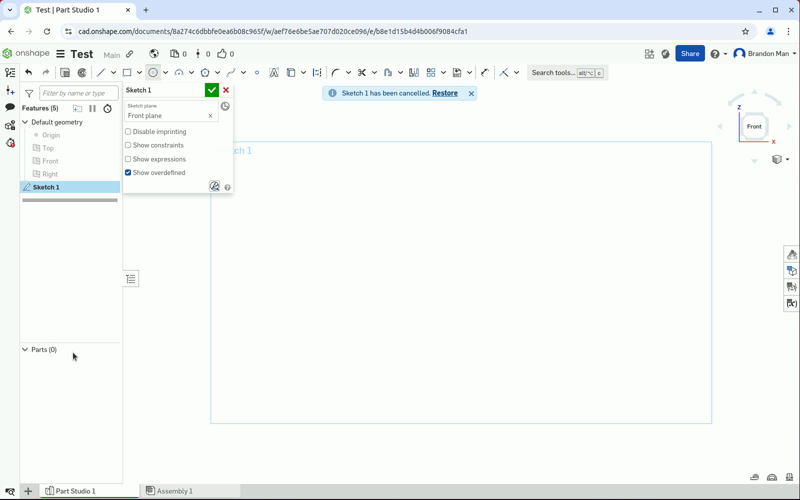
key_down(shift)
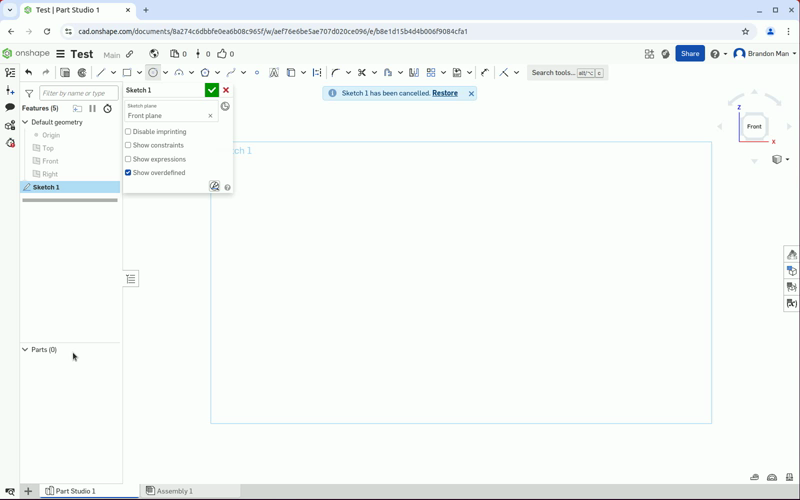
mouse_move(461, 282)
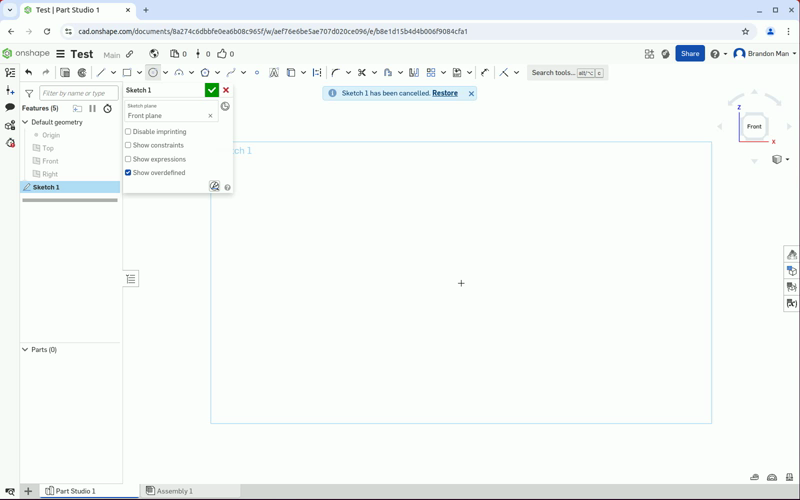
click(461, 282)
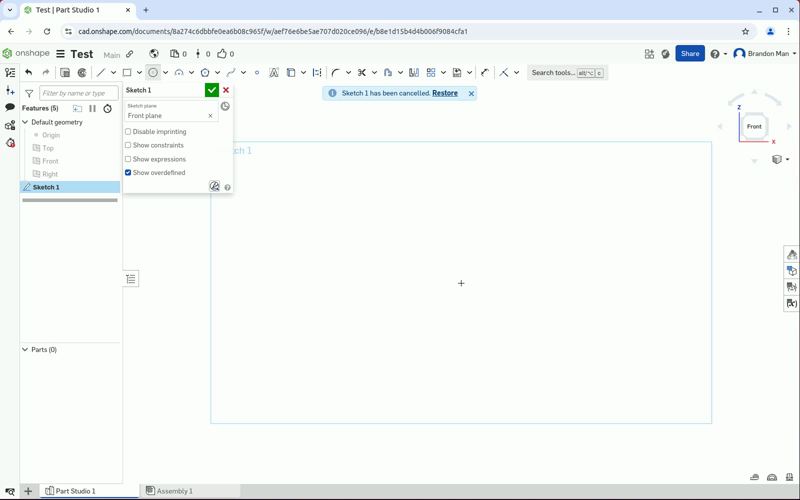
key_up(shift)
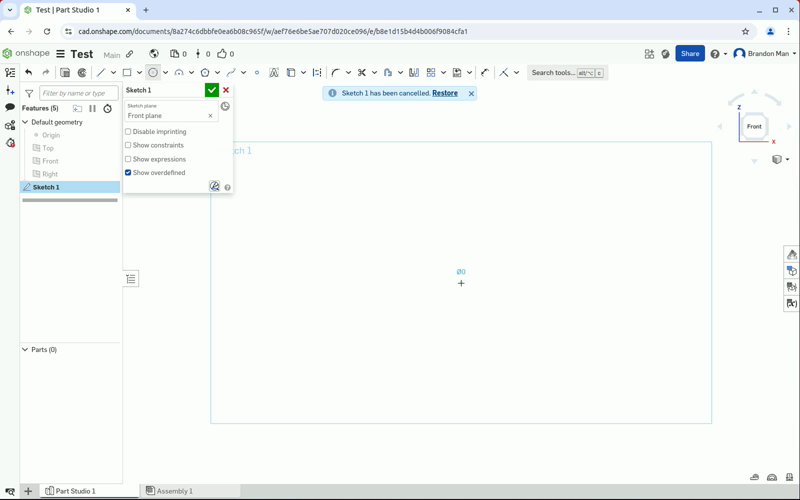
mouse_move(484, 282)
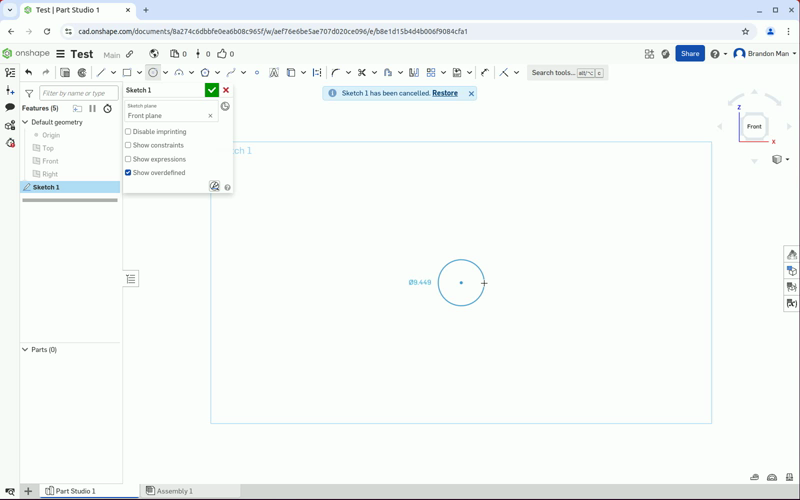
click(484, 282)
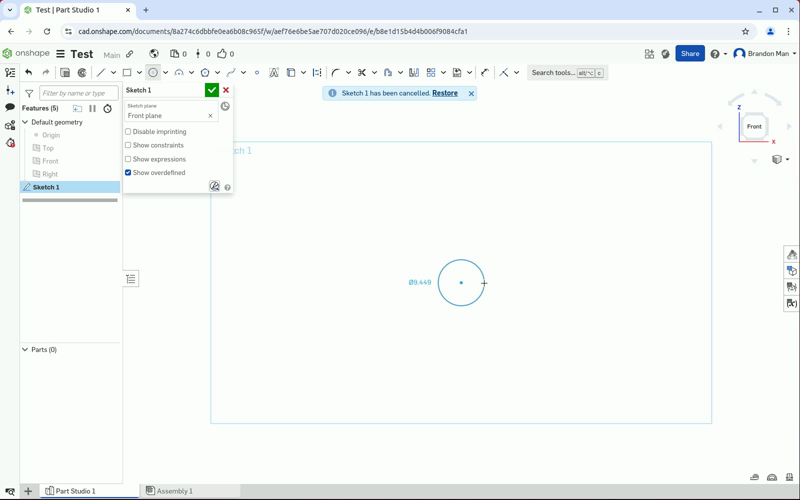
key(esc)
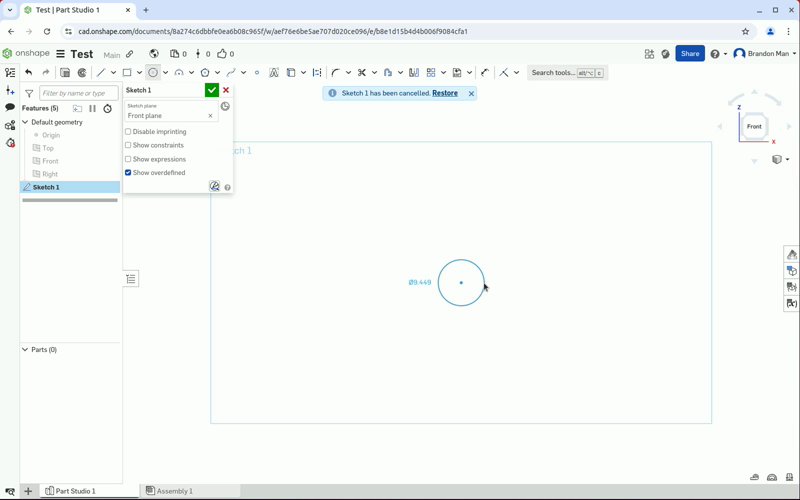
key(c)
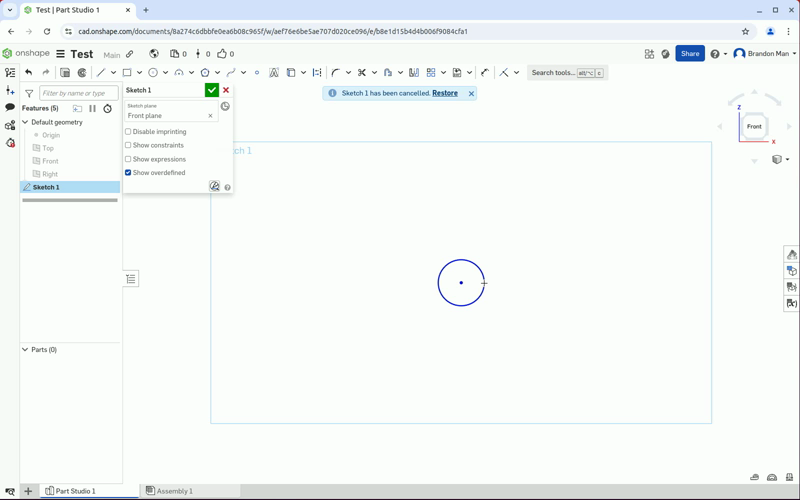
key_down(shift)
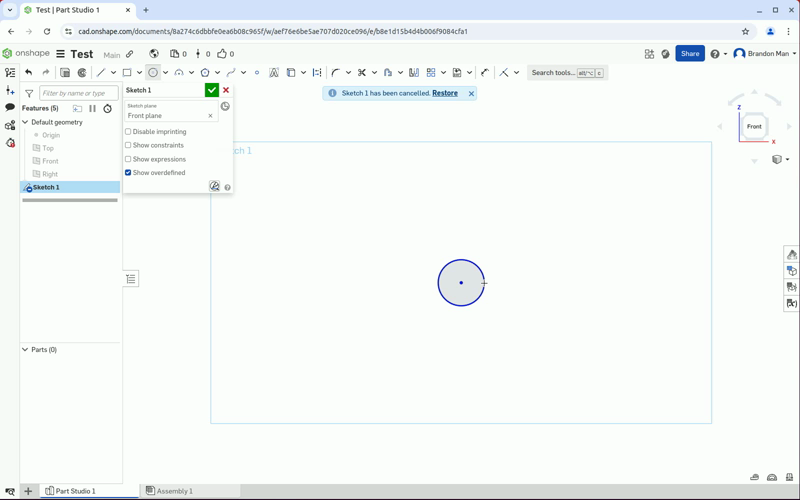
mouse_move(461, 282)
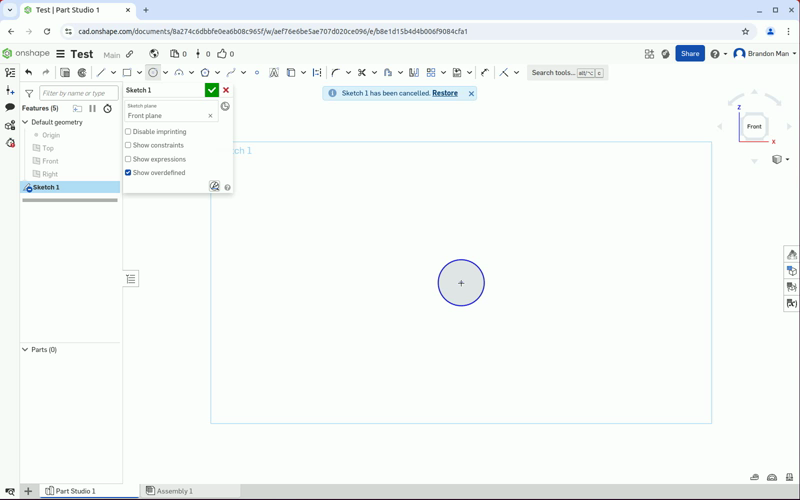
click(461, 282)
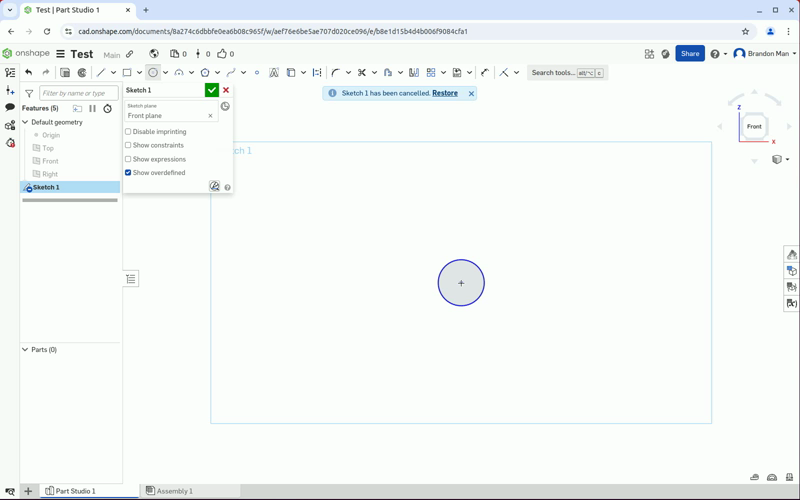
key_up(shift)
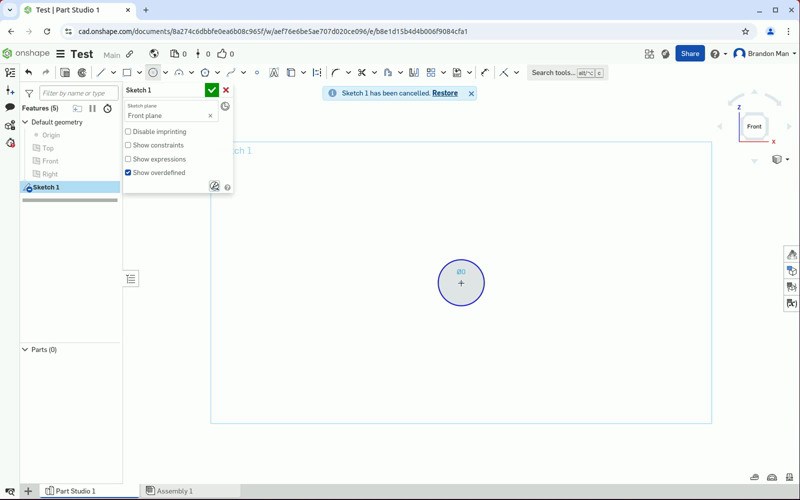
mouse_move(474, 282)
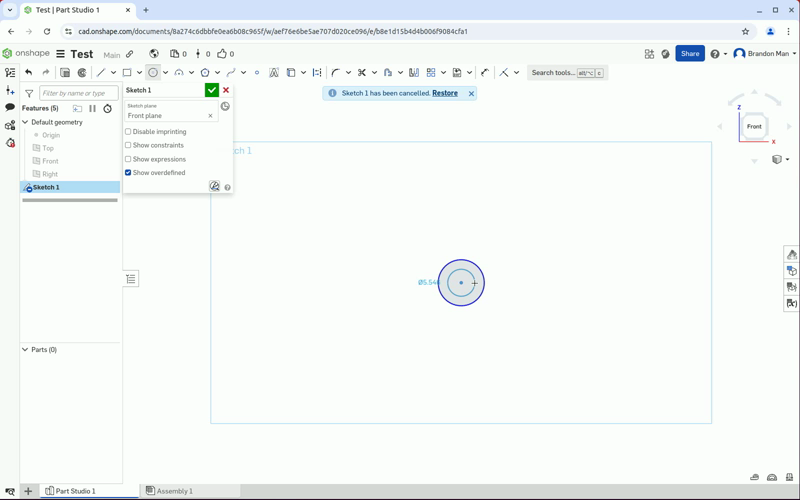
click(474, 282)
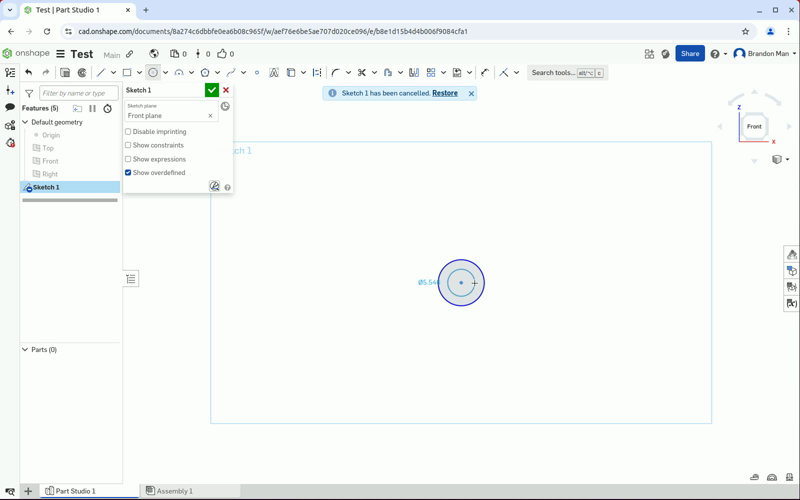
key(esc)
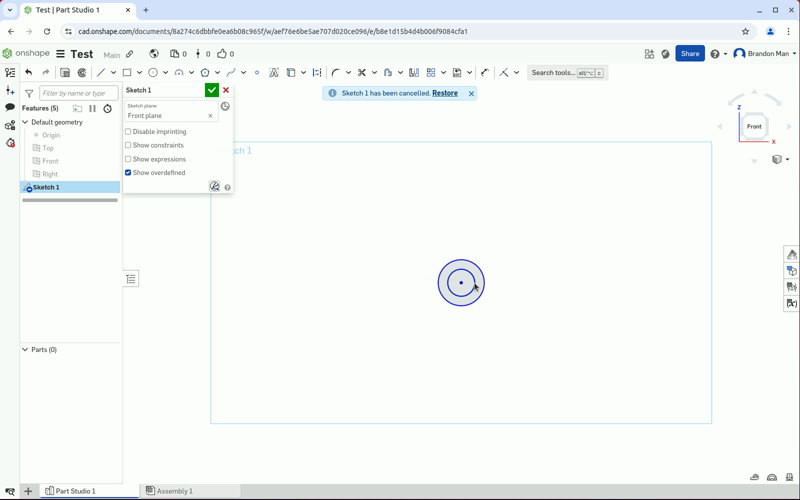
mouse_move(471, 267)
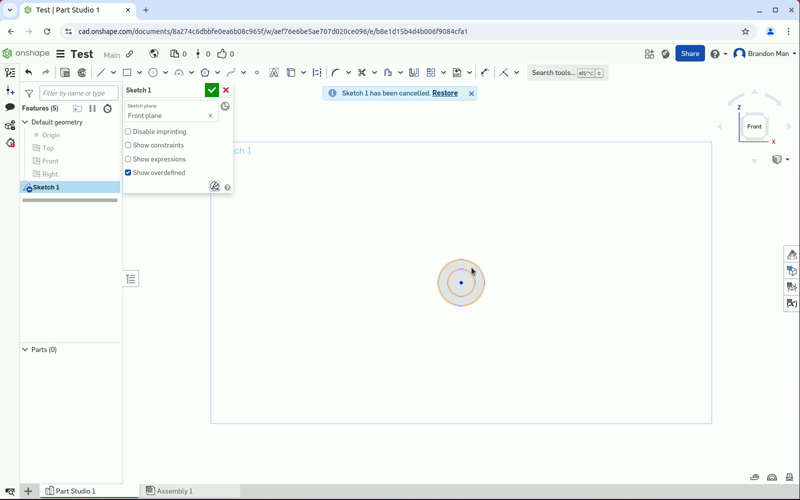
scroll(6)
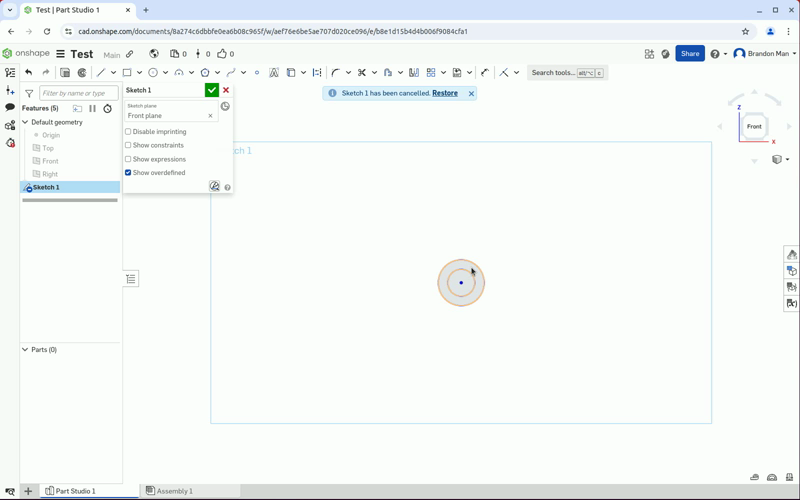
scroll(6)
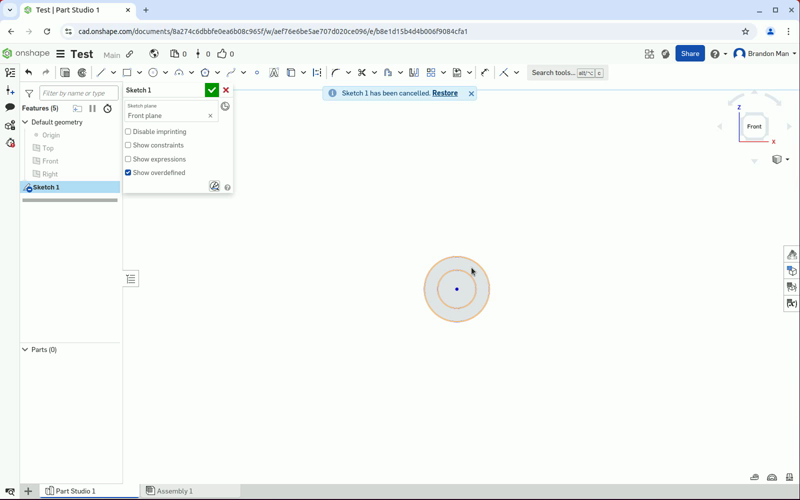
scroll(6)
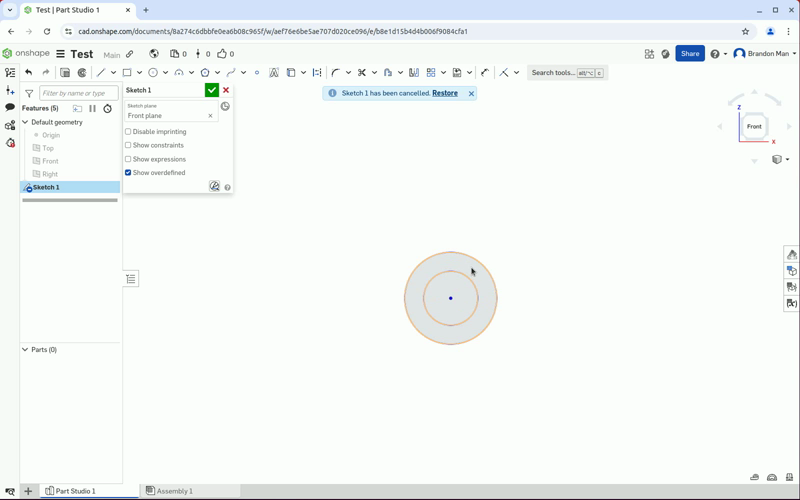
scroll(6)
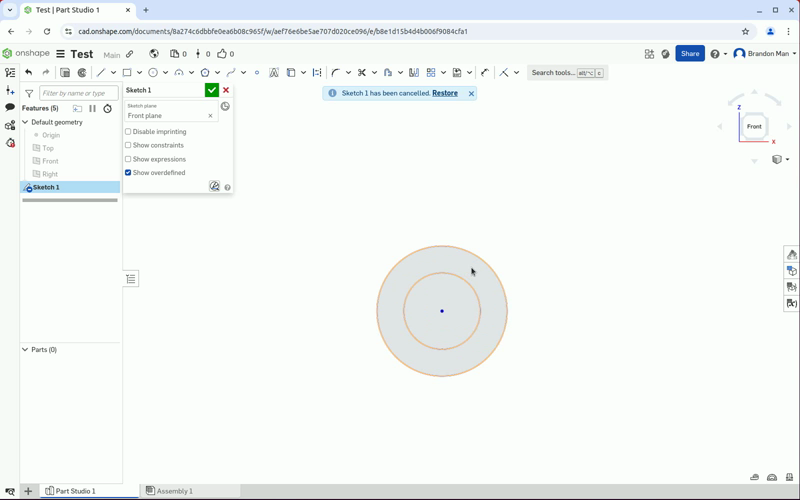
scroll(6)
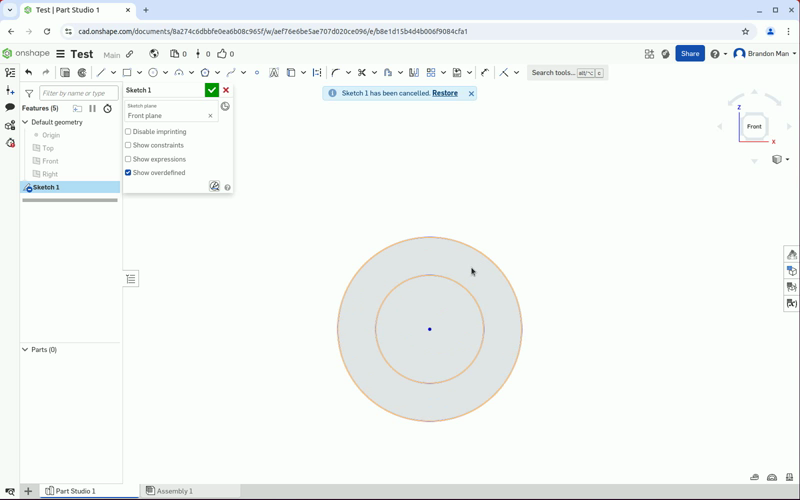
scroll(6)
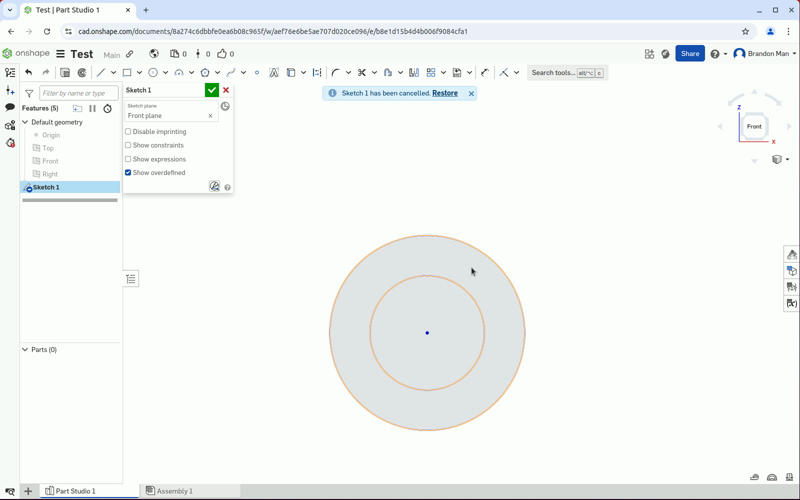
scroll(6)
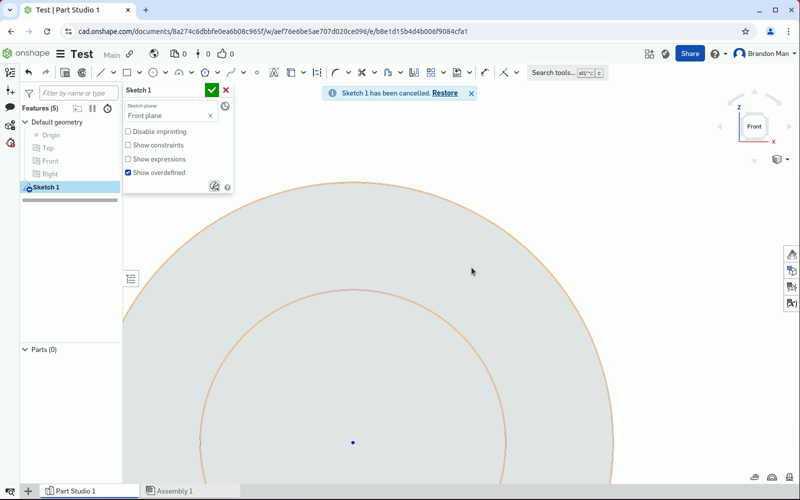
click(471, 267)
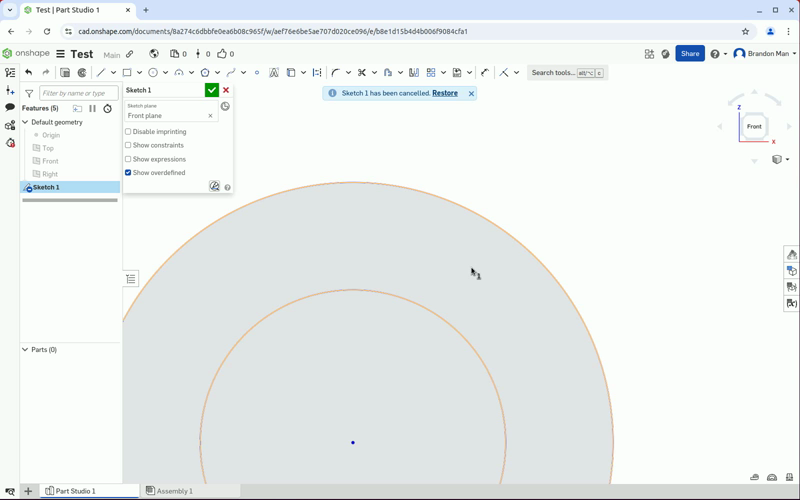
scroll(-6)
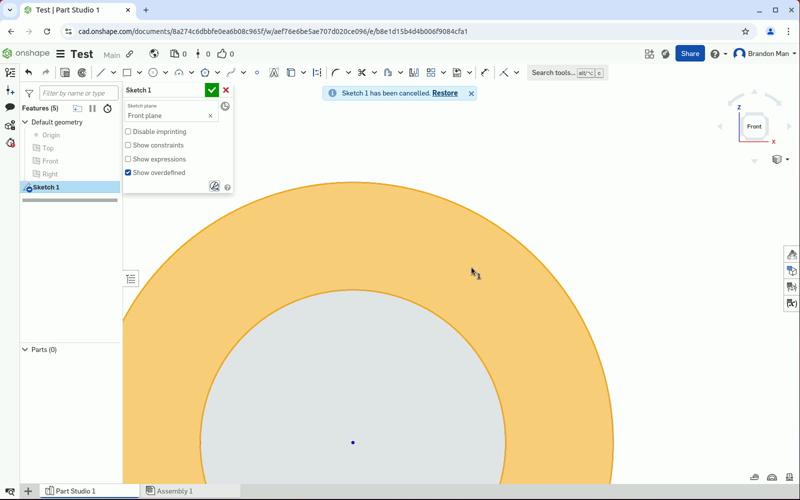
scroll(-6)
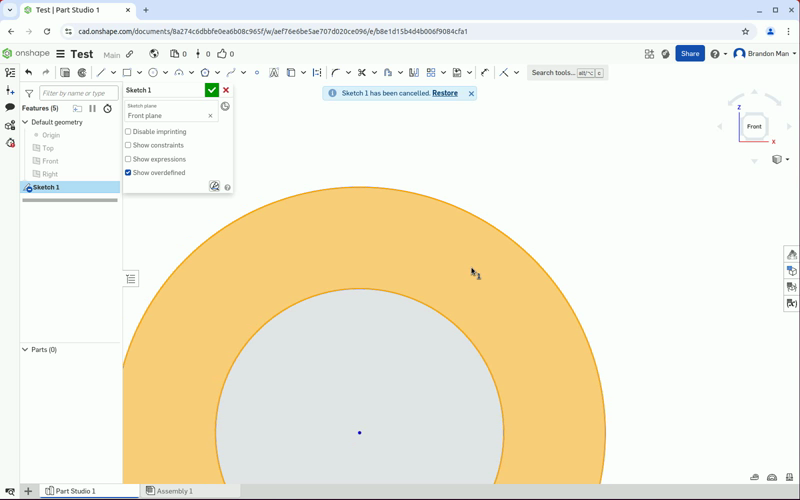
scroll(-6)
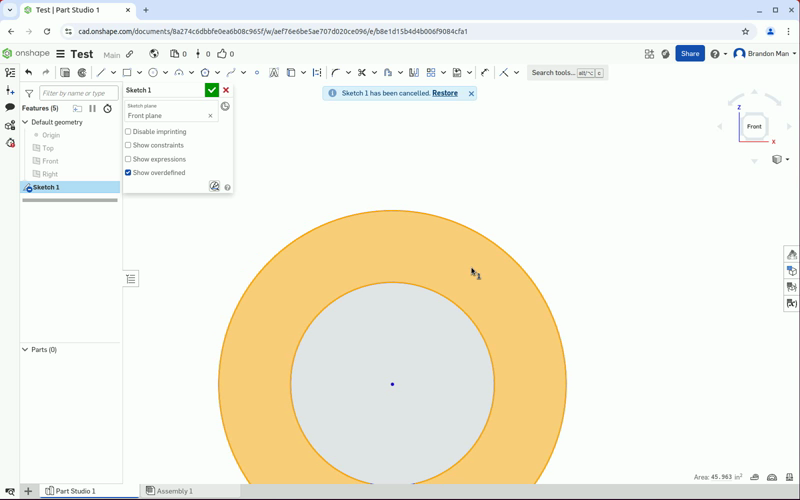
scroll(-6)
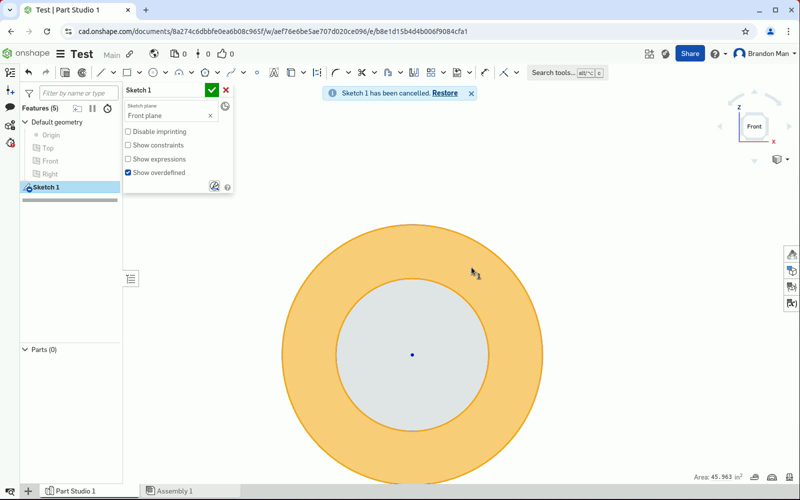
scroll(-6)
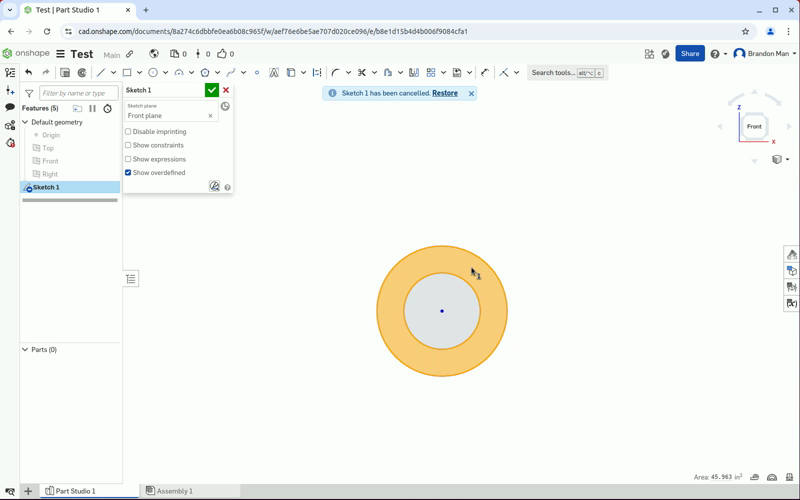
scroll(-6)
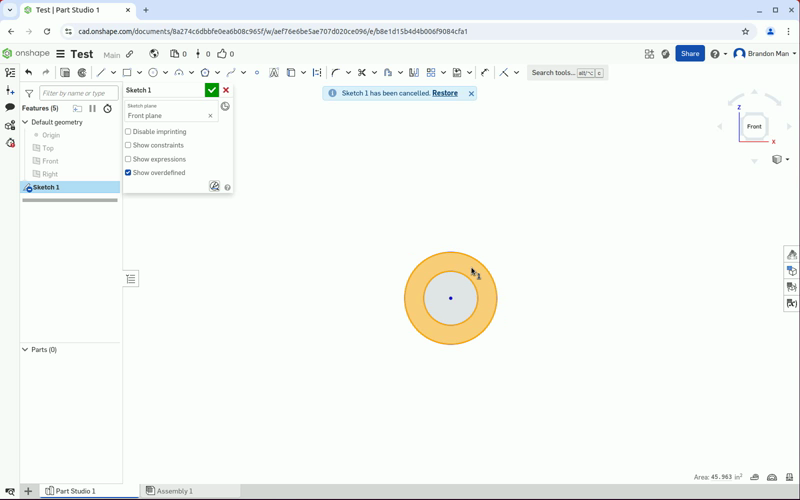
scroll(-6)
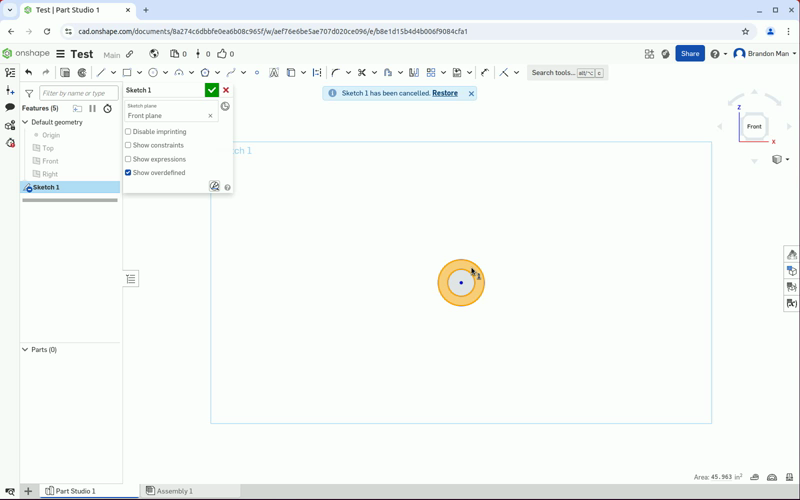
mouse_move(73, 352)
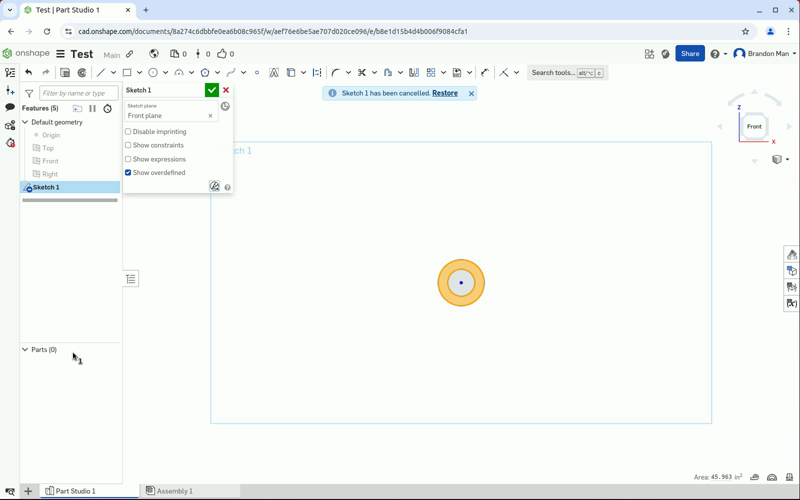
key(shift+y)
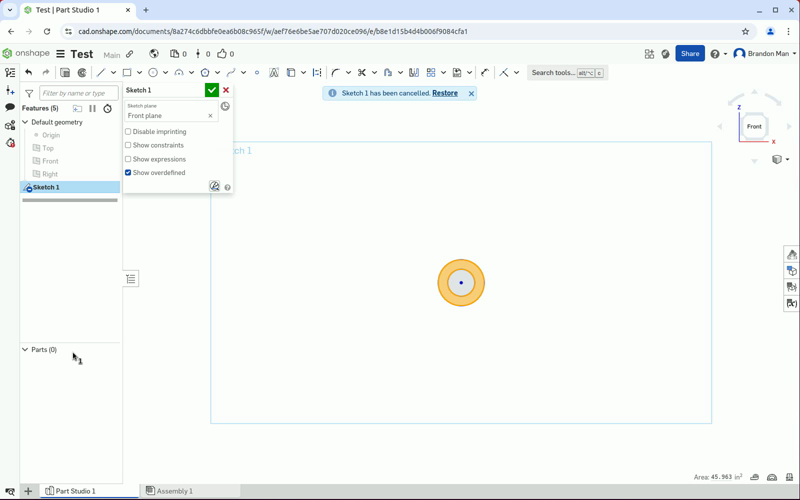
key(shift+e)
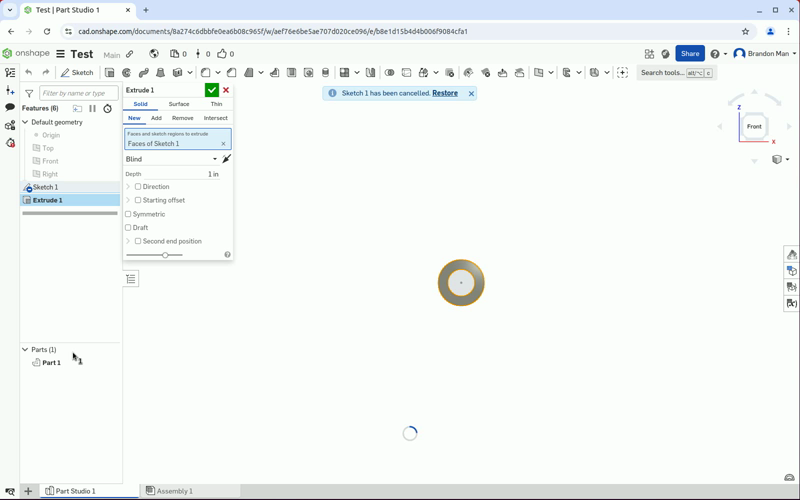
mouse_move(143, 106)
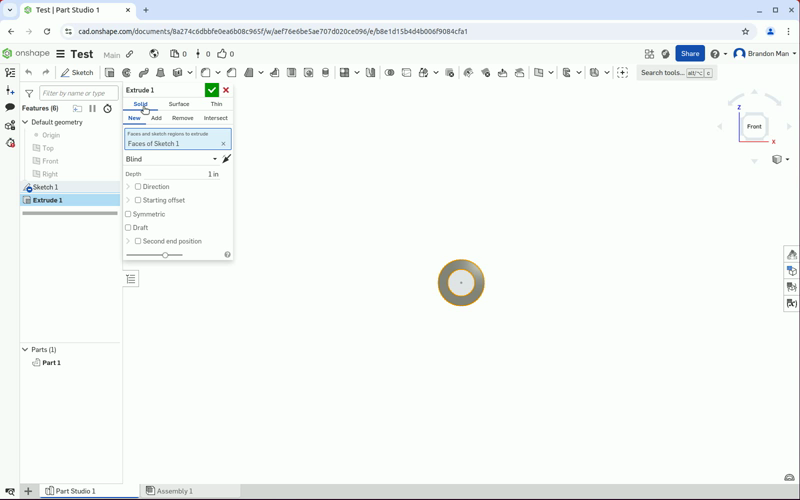
click(143, 106)
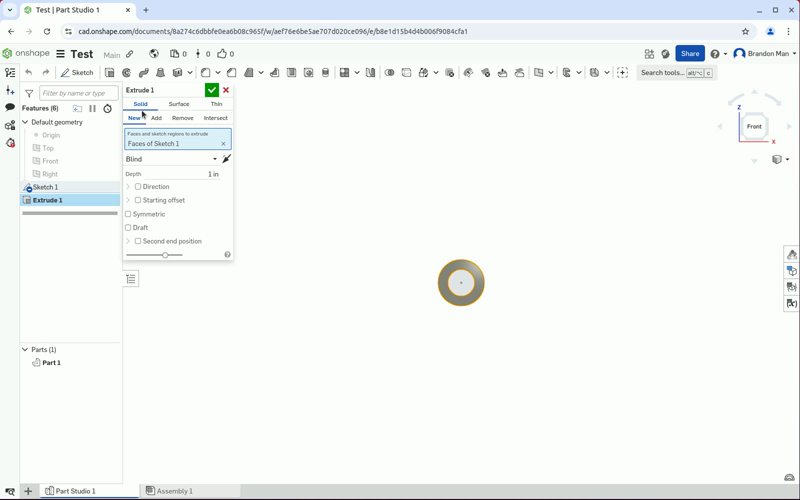
mouse_move(137, 120)
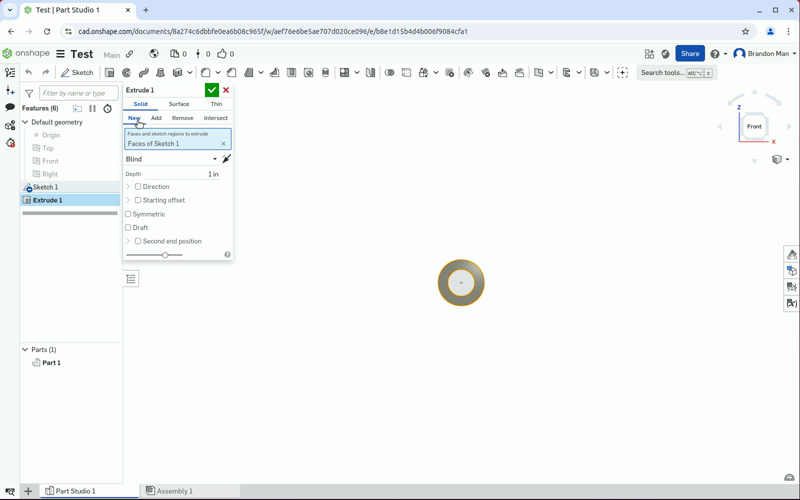
click(137, 120)
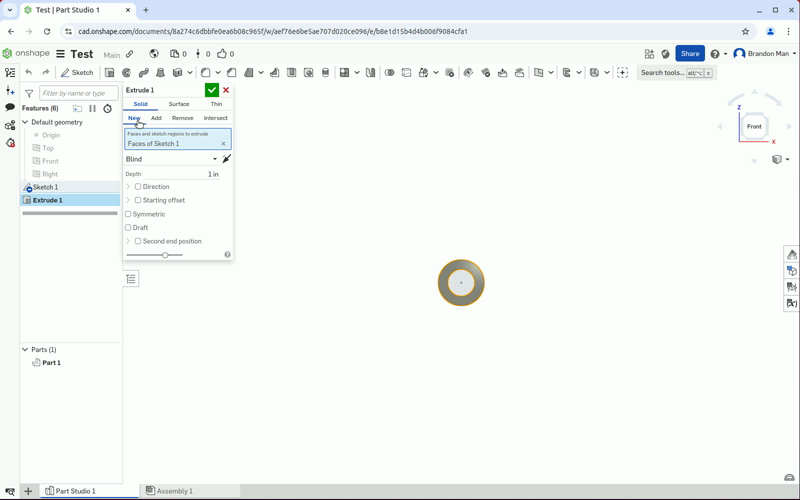
key(tab, 4)
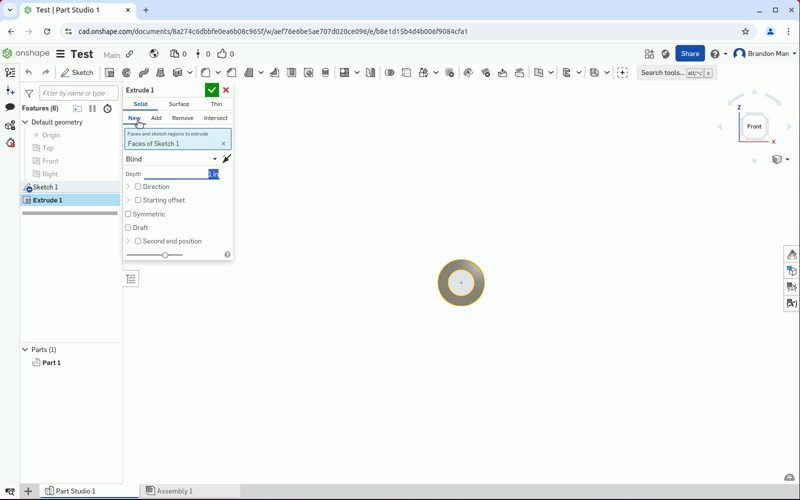
text(5.296)
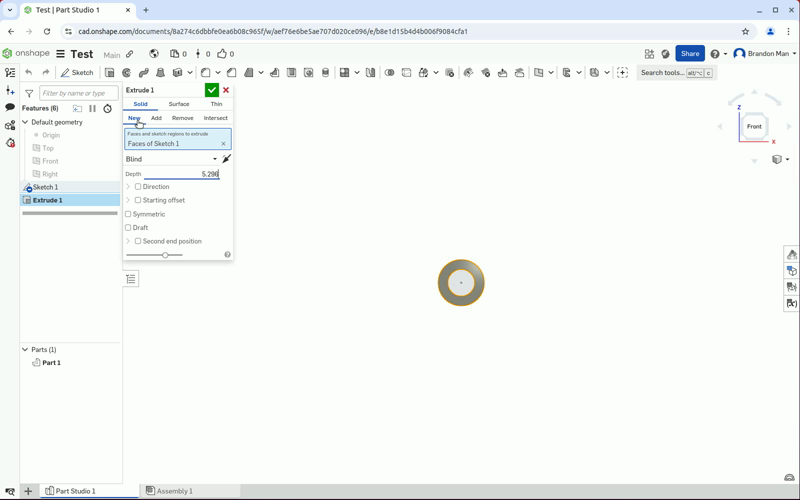
key(tab, 3)
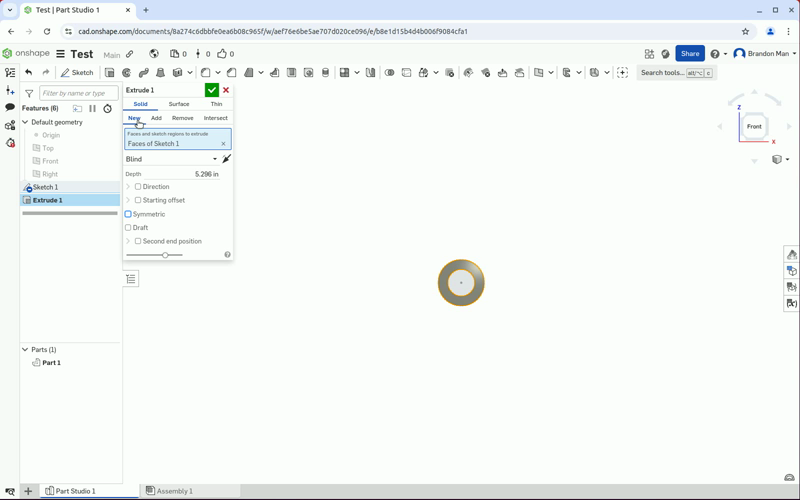
key(space)
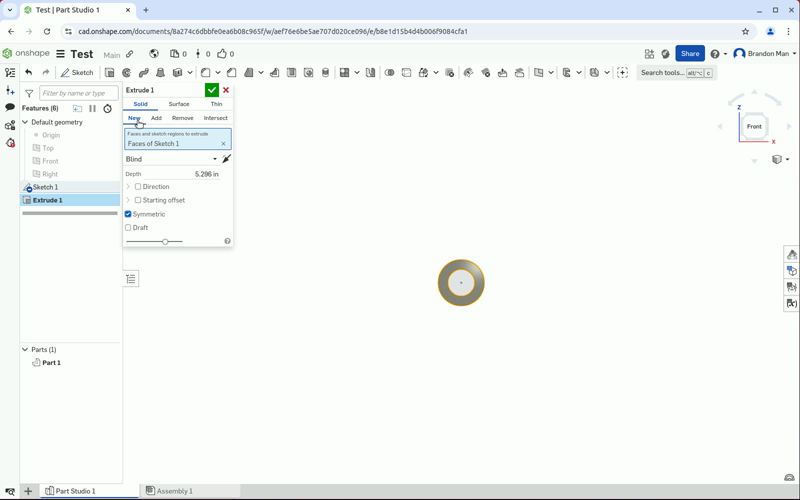
key(enter)
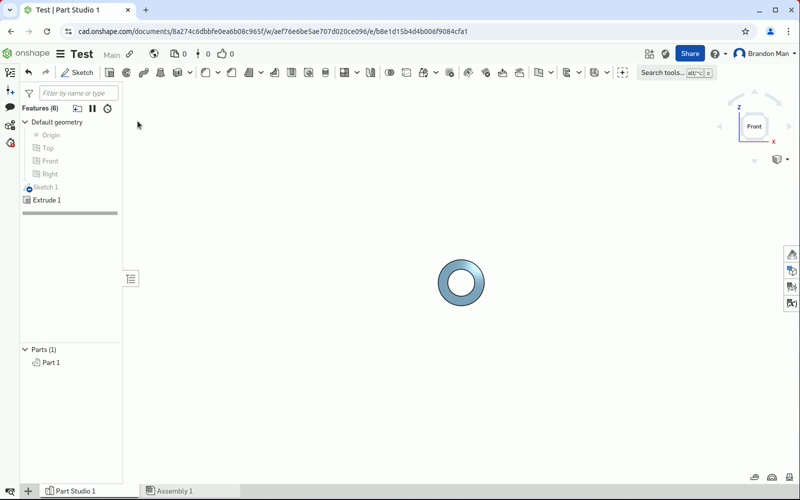
key(shift+h)
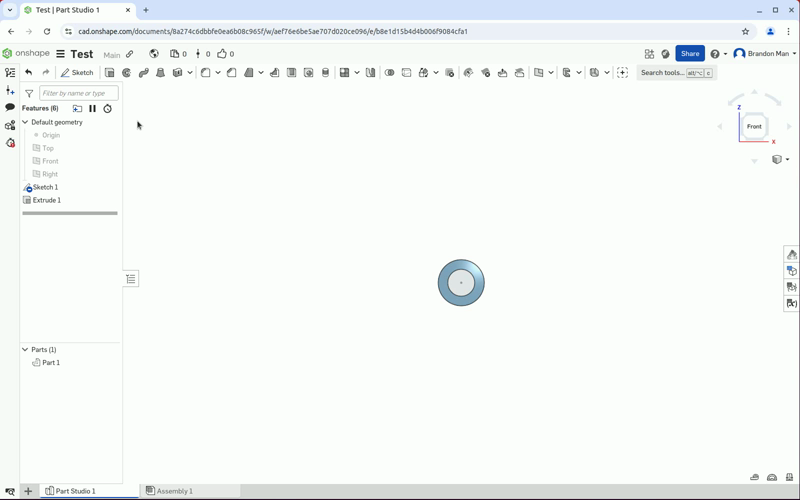
key(shift+h)
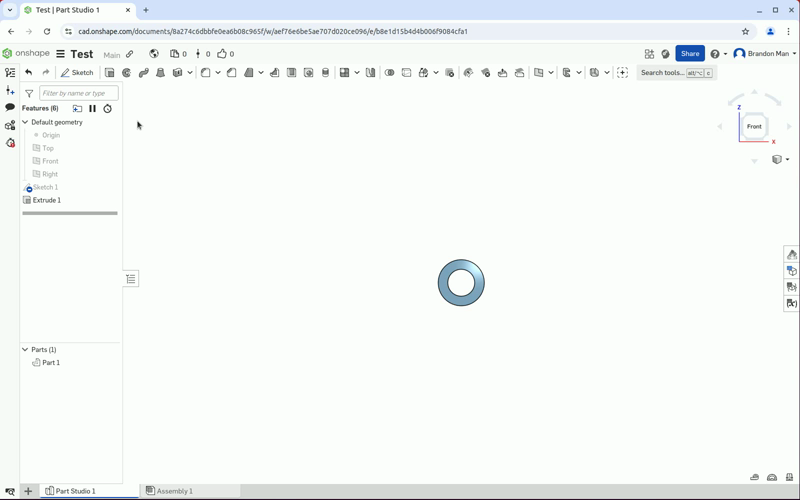
mouse_move(73, 189)
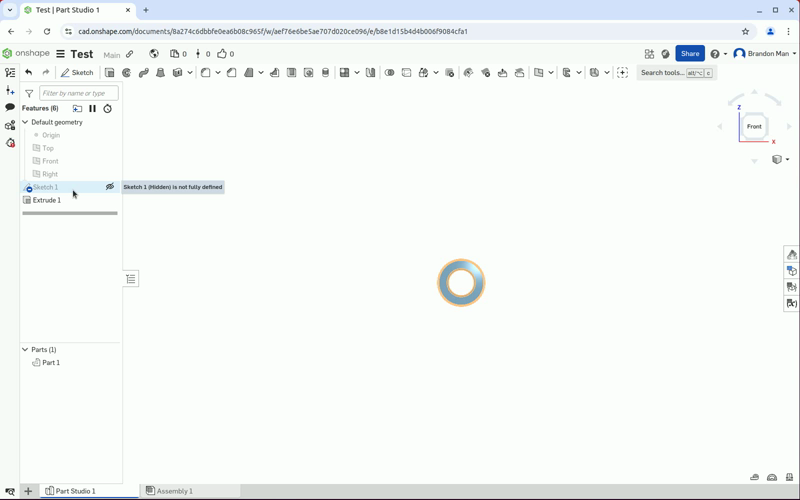
click(73, 189)
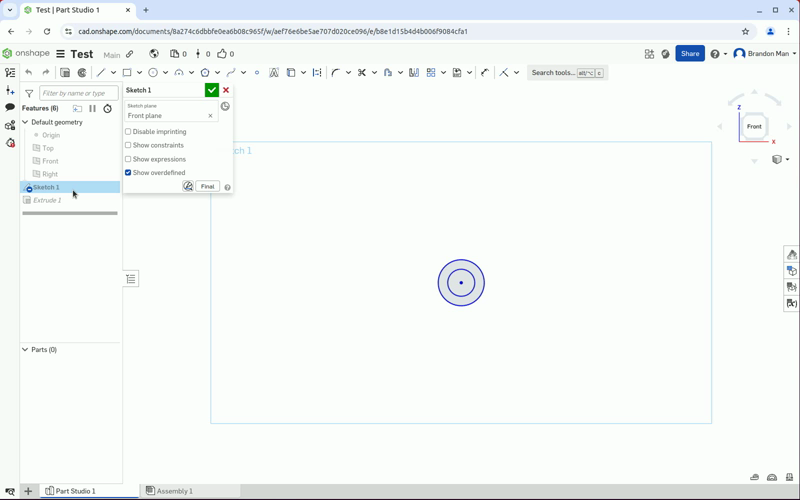
mouse_move(229, 92)
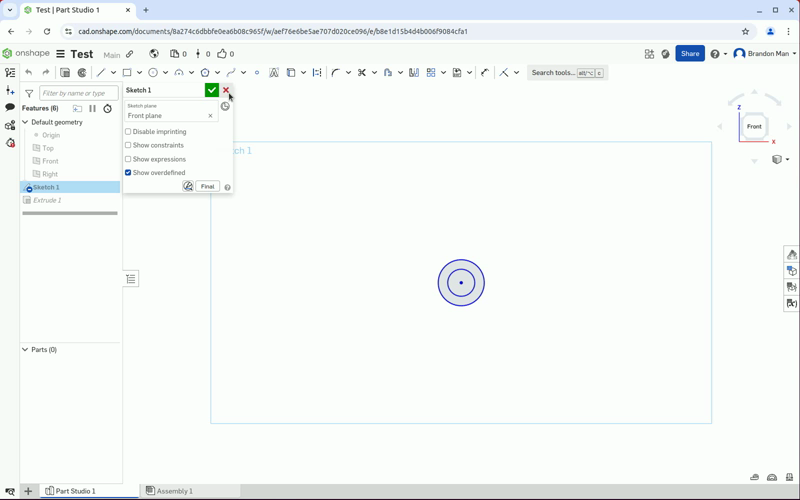
click(229, 92)
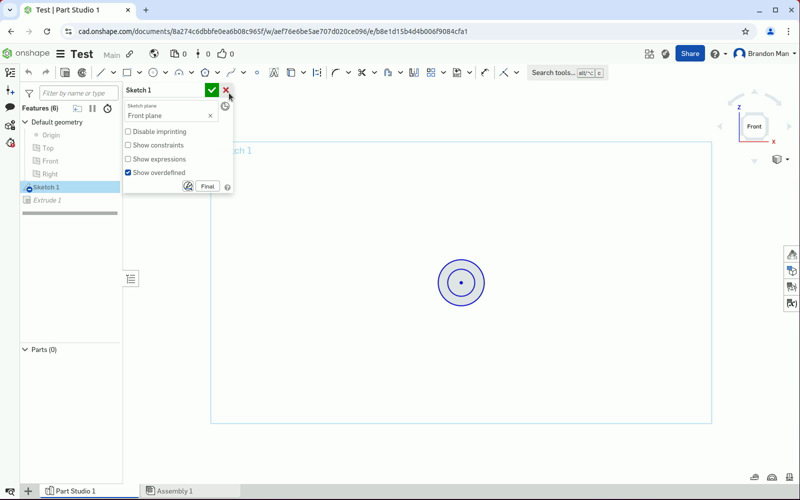
key(shift+s)
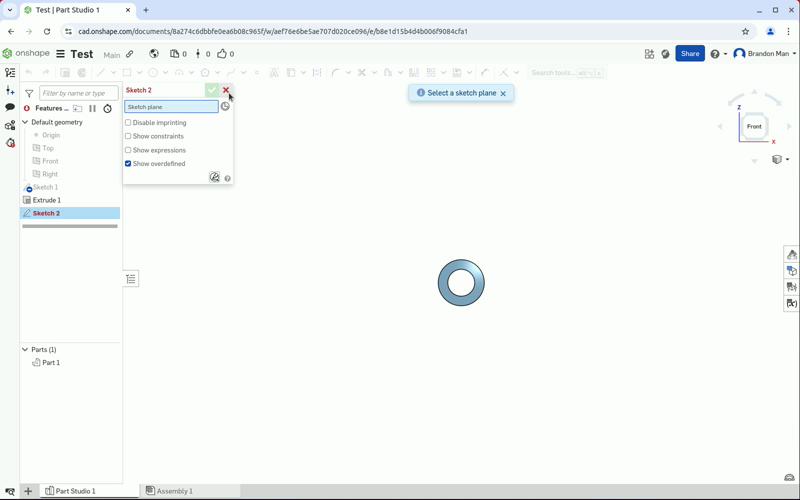
mouse_move(73, 163)
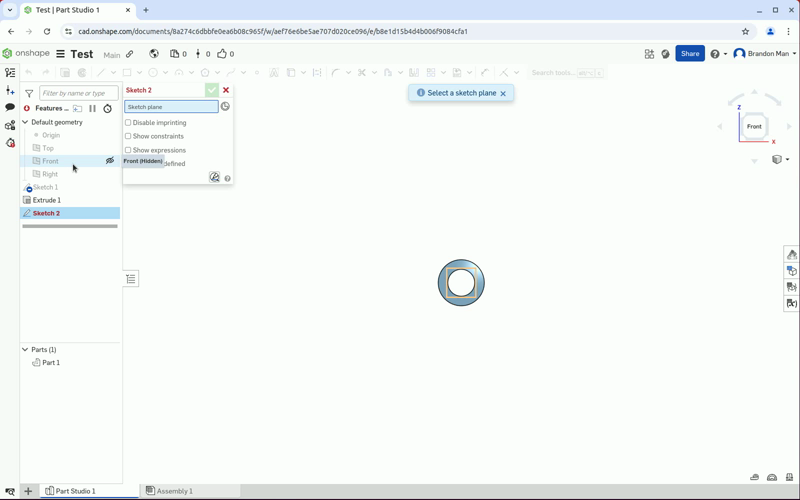
click(73, 163)
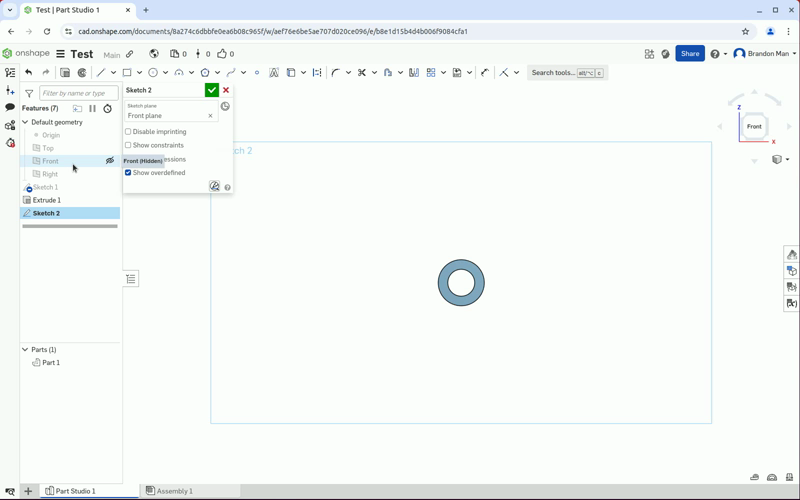
mouse_move(73, 352)
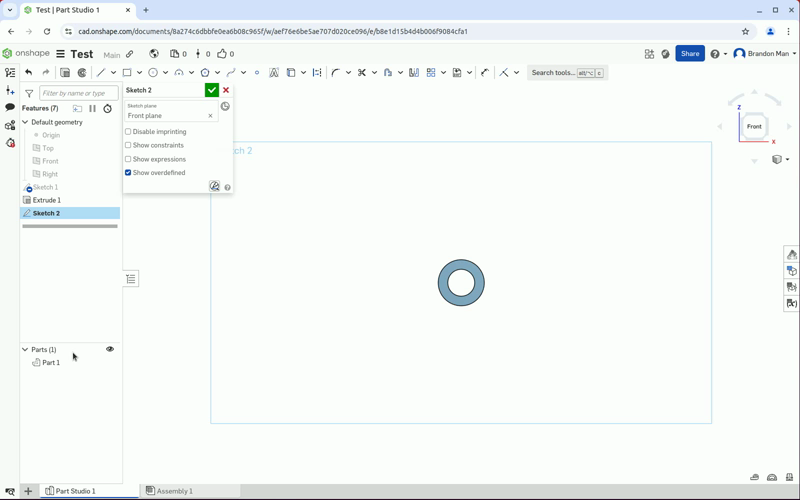
key(y)
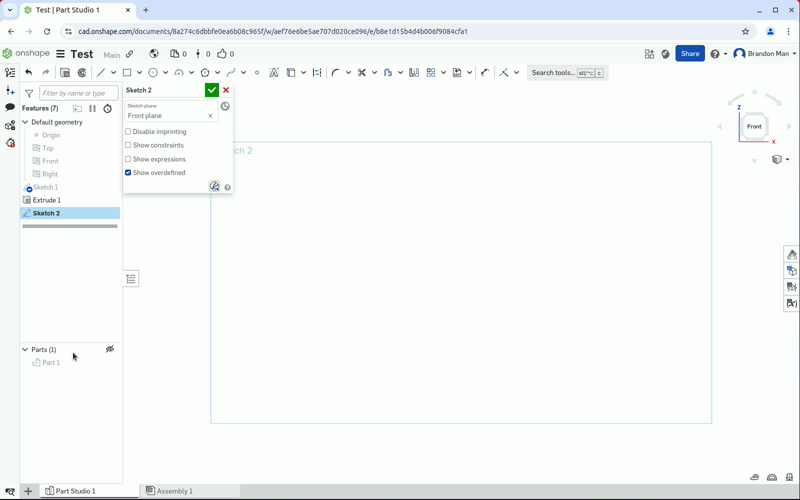
key(l)
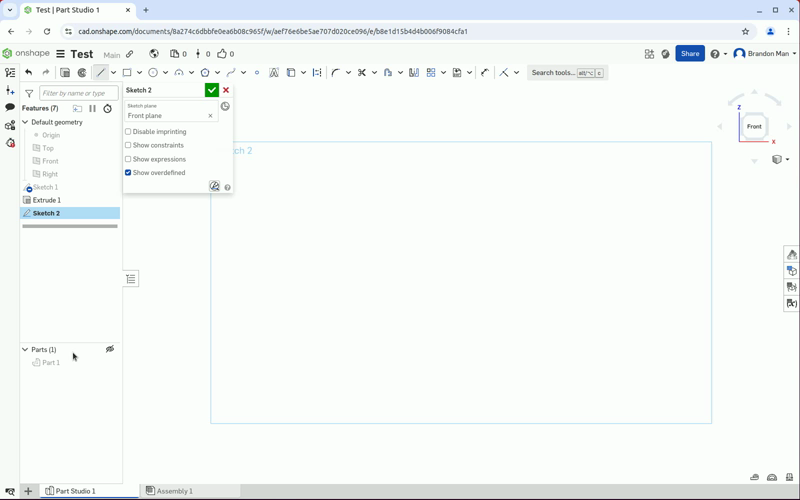
key_down(shift)
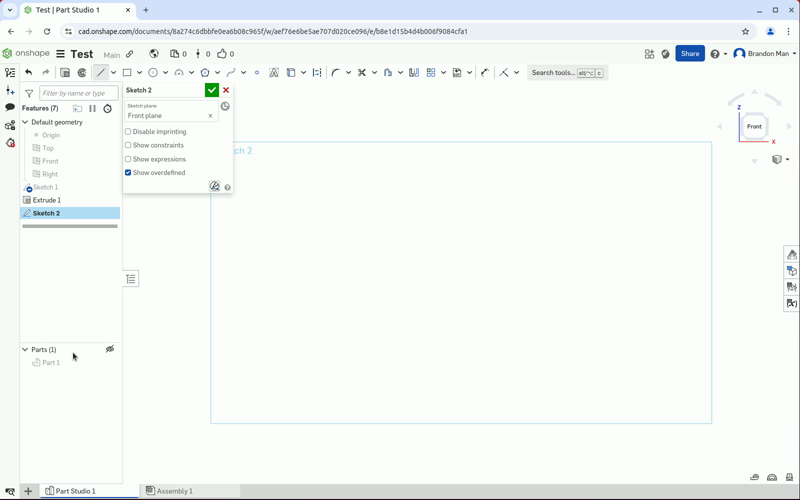
mouse_move(461, 305)
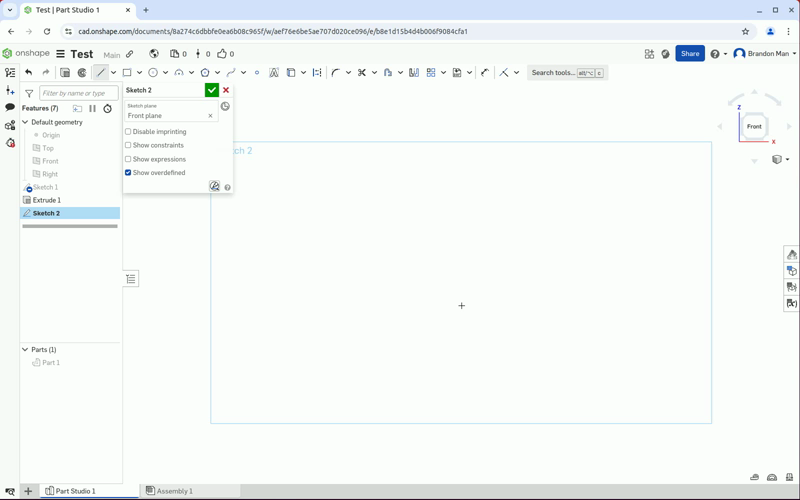
click(461, 305)
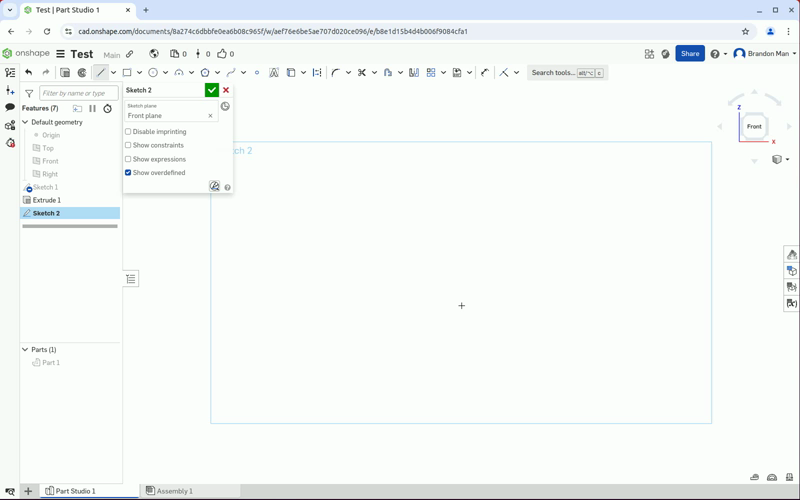
key_up(shift)
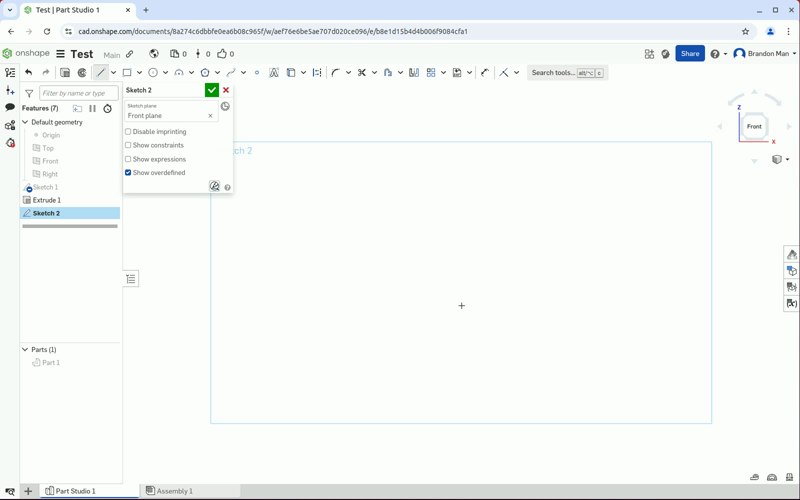
key_down(shift)
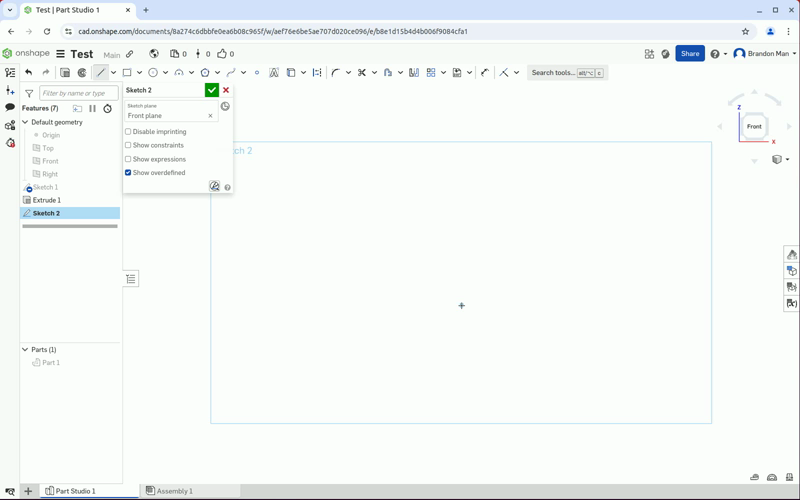
mouse_move(557, 300)
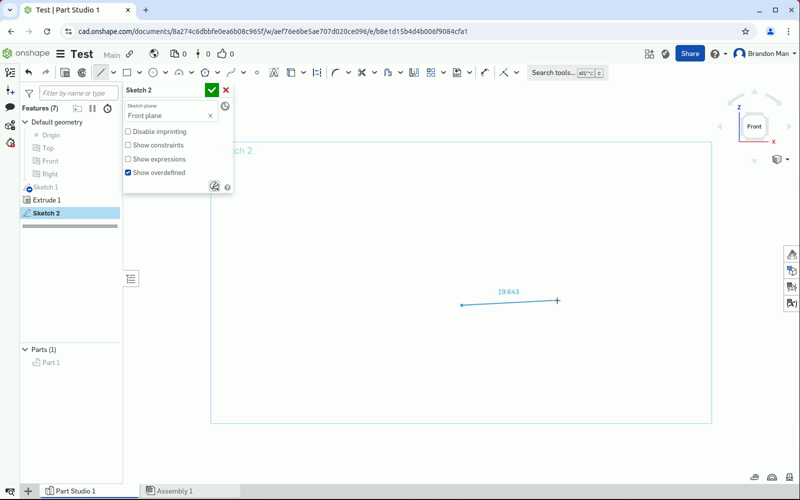
click(557, 300)
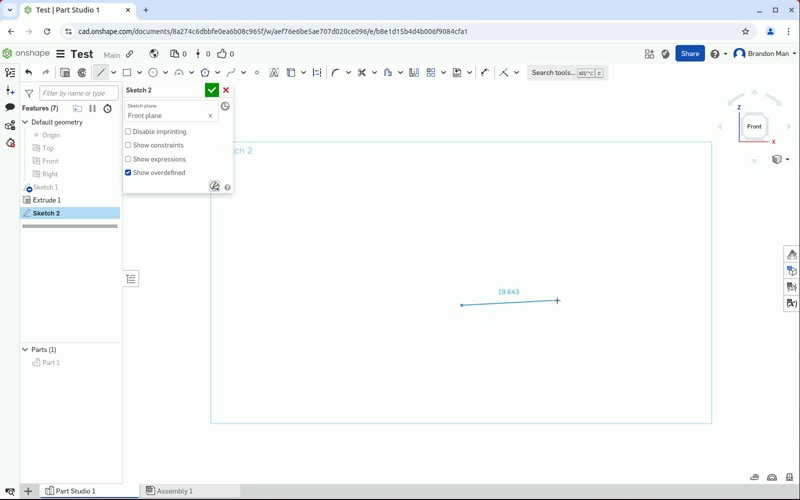
key_up(shift)
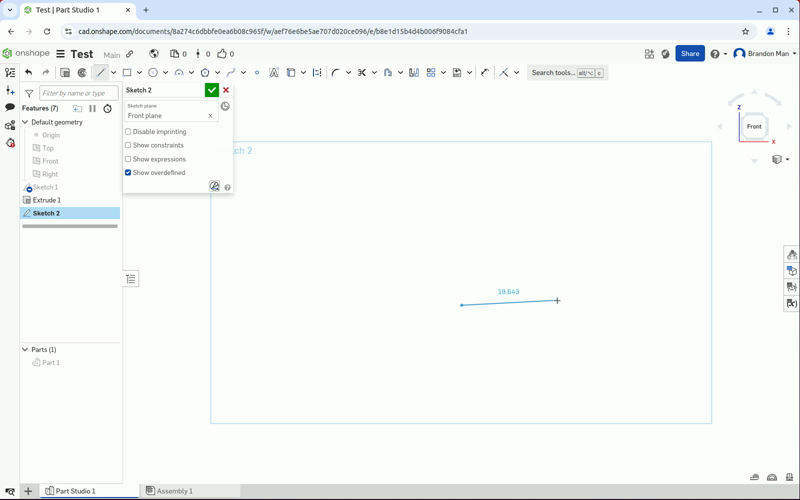
key(esc)
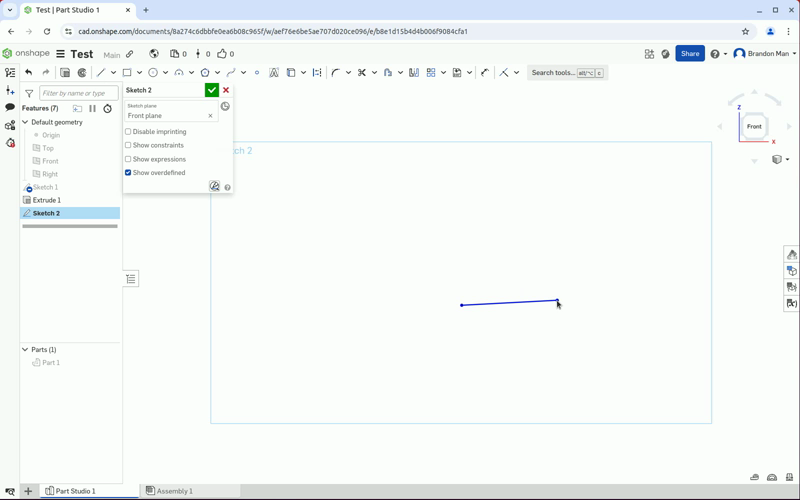
key(a)
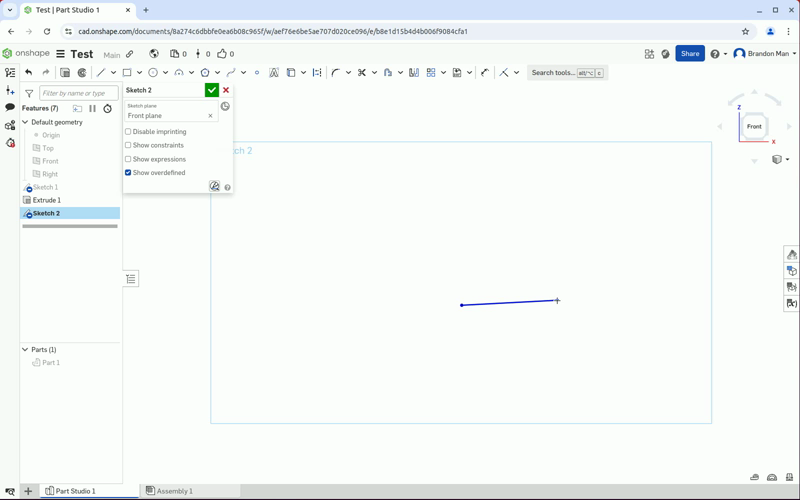
mouse_move(557, 300)
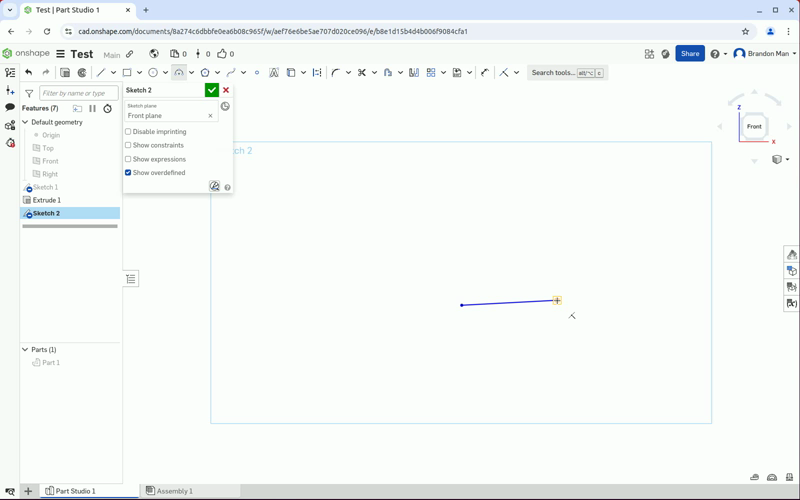
click(557, 300)
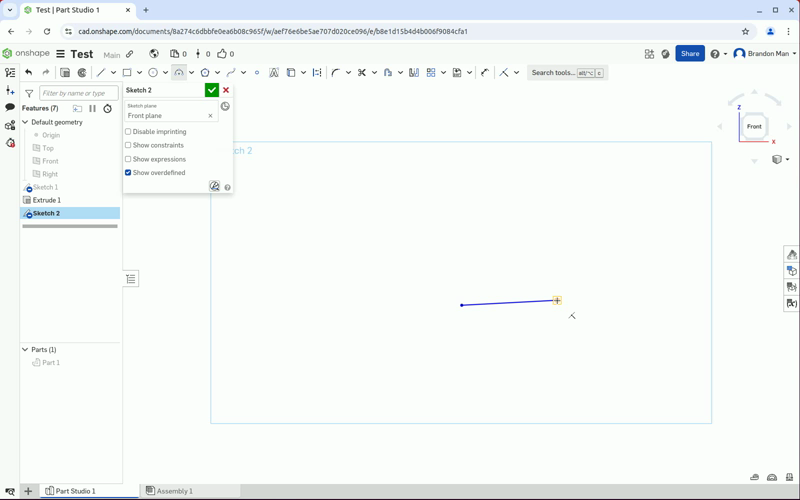
key_down(shift)
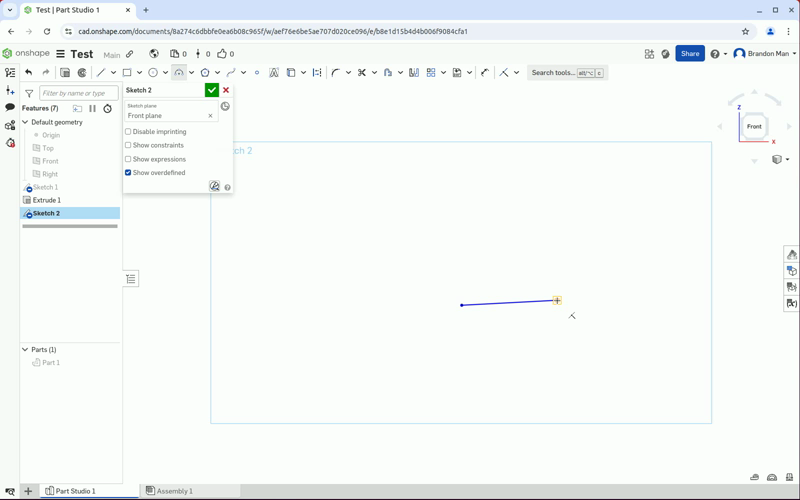
mouse_move(557, 265)
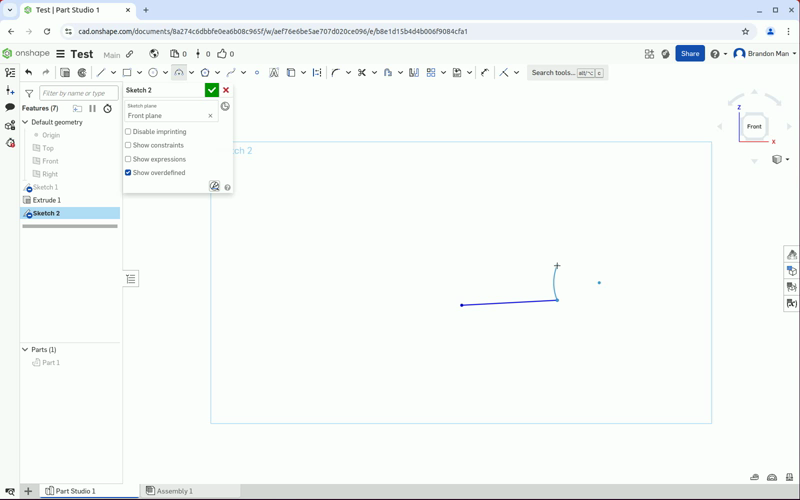
click(557, 265)
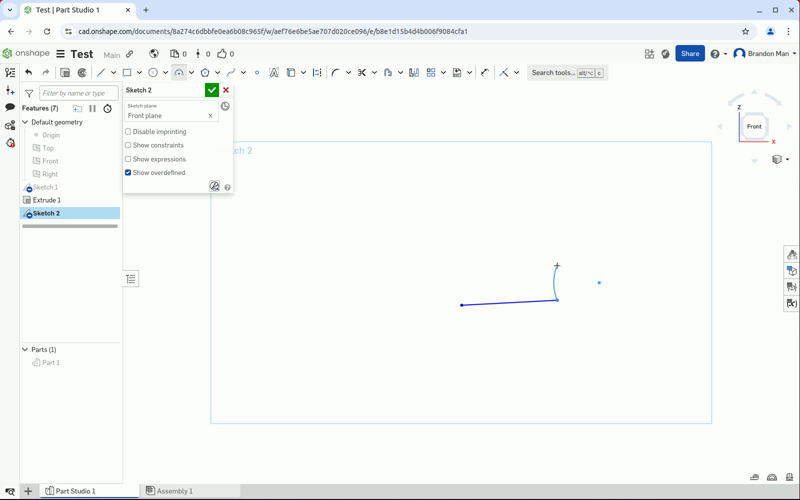
mouse_move(538, 282)
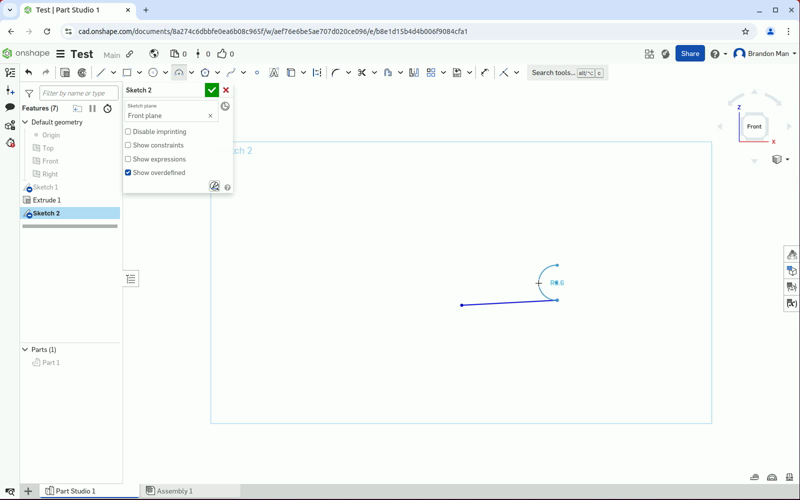
click(538, 282)
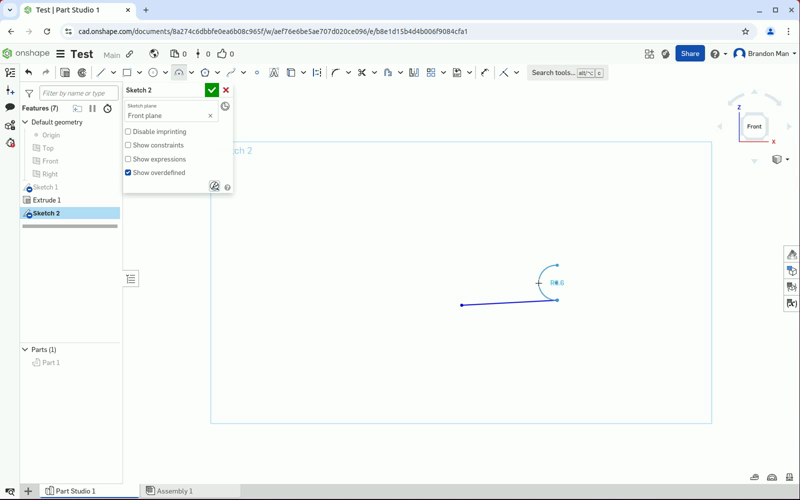
key_up(shift)
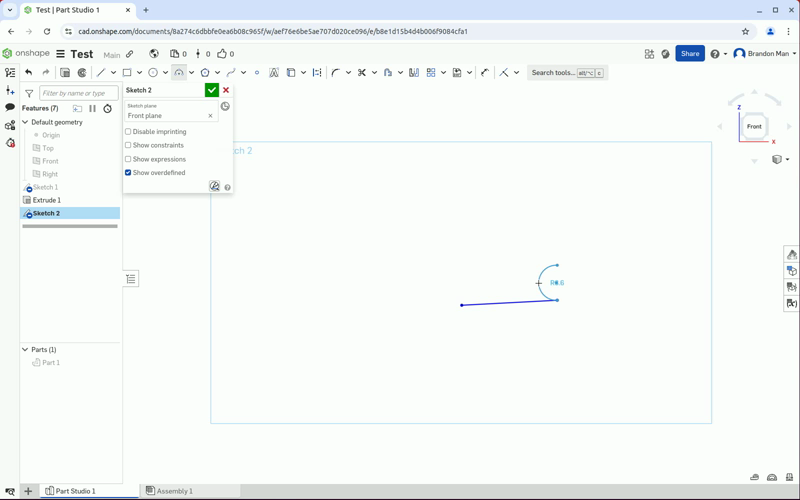
key(esc)
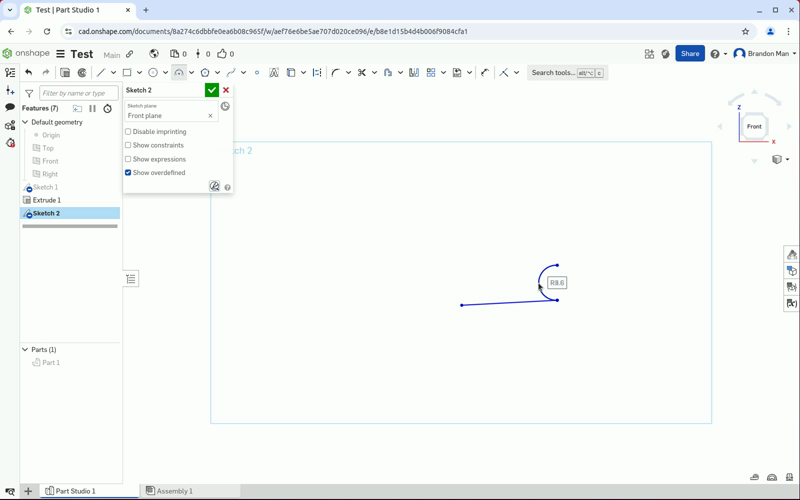
key(l)
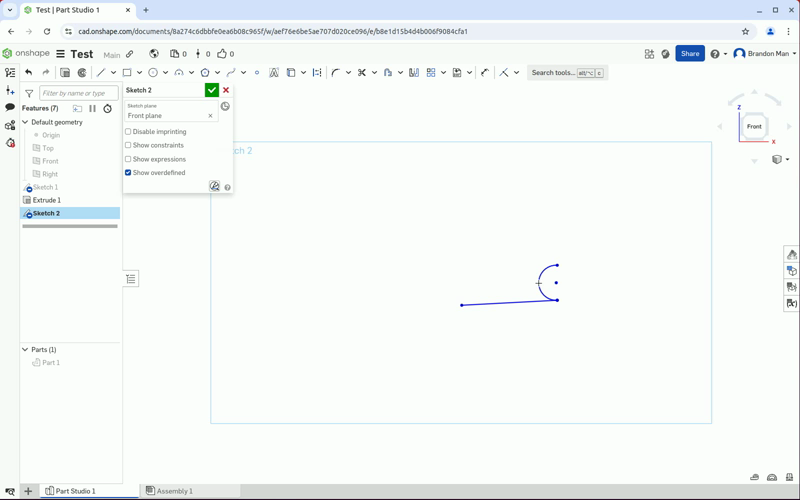
mouse_move(557, 265)
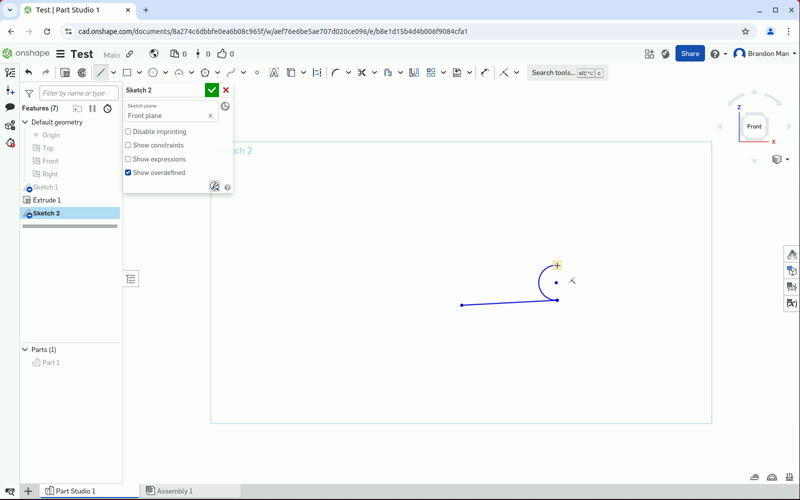
click(557, 265)
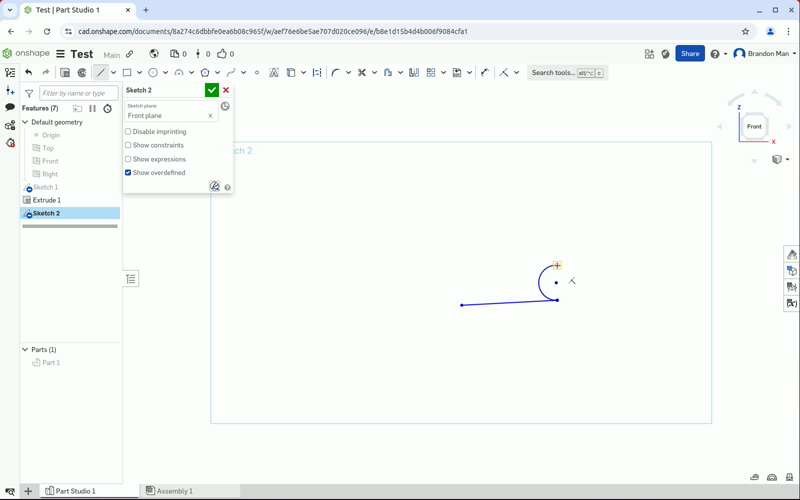
key_down(shift)
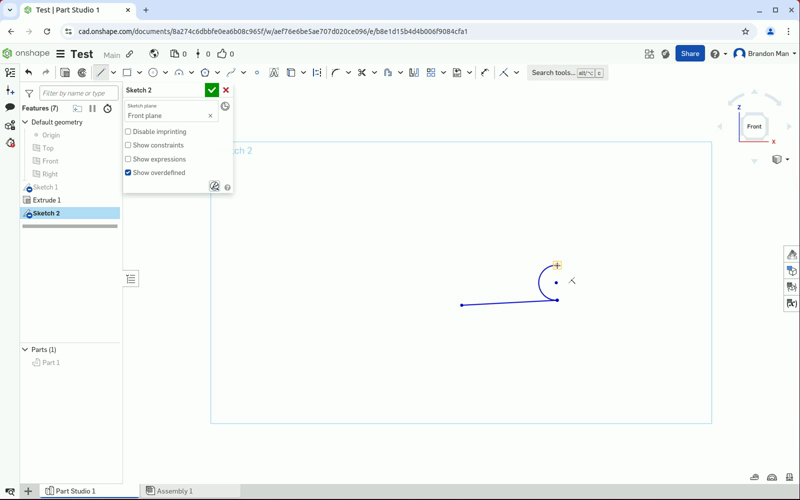
mouse_move(461, 260)
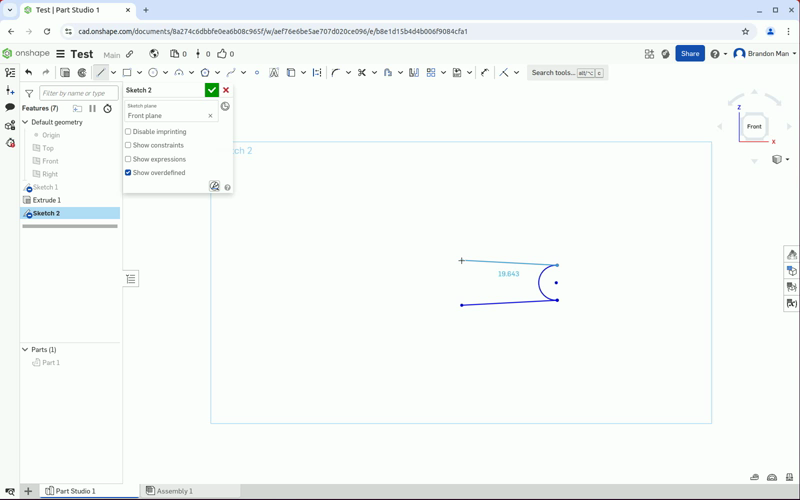
click(461, 260)
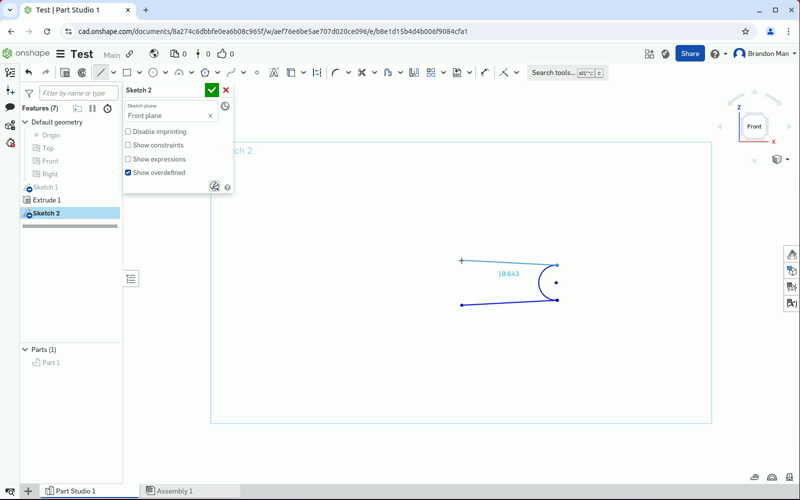
key_up(shift)
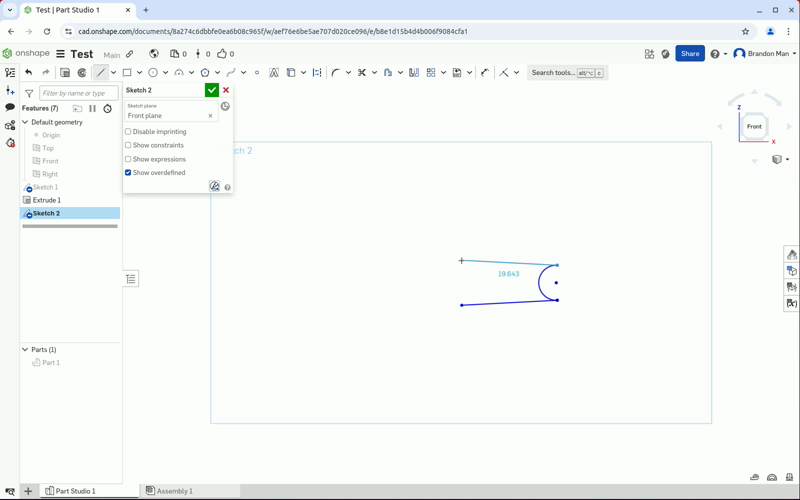
key(esc)
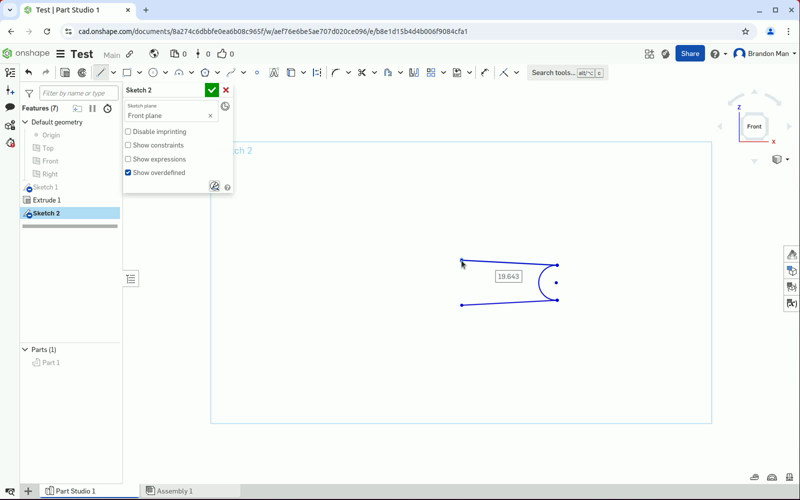
key(a)
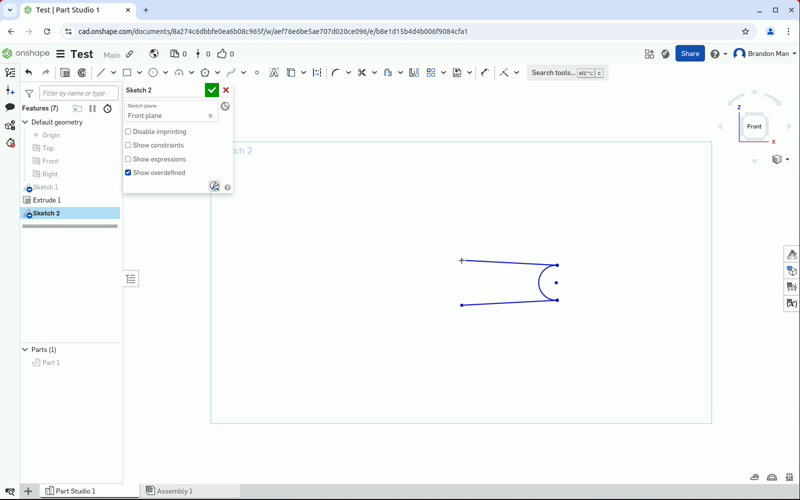
mouse_move(461, 260)
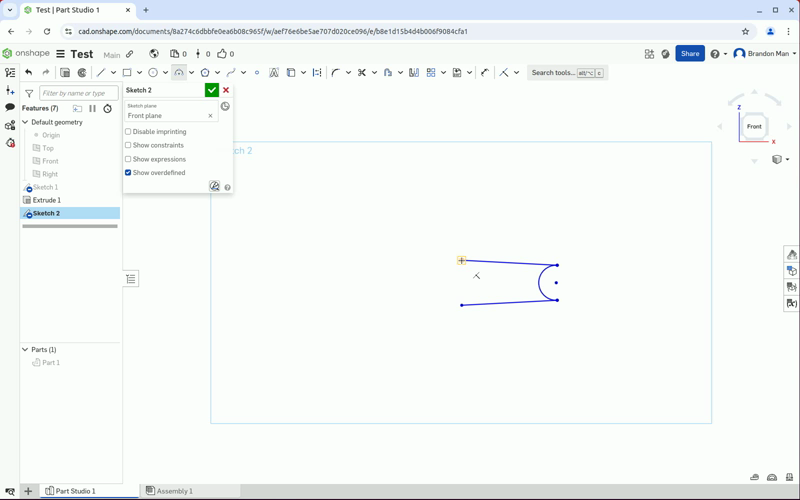
click(461, 260)
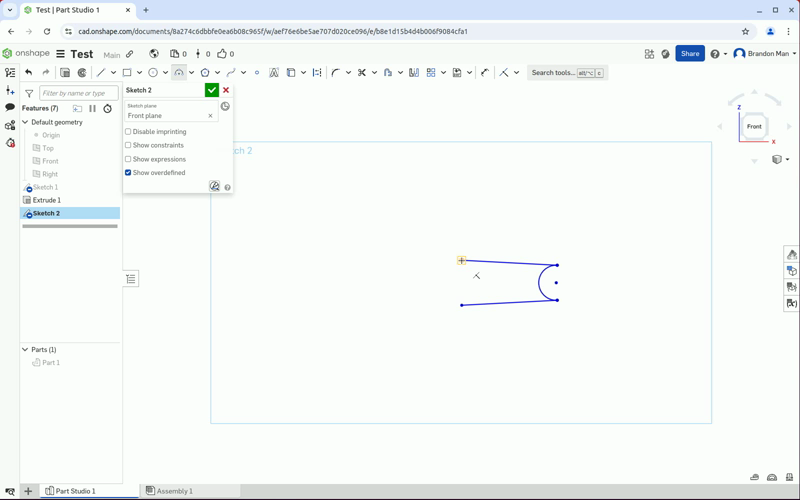
mouse_move(461, 305)
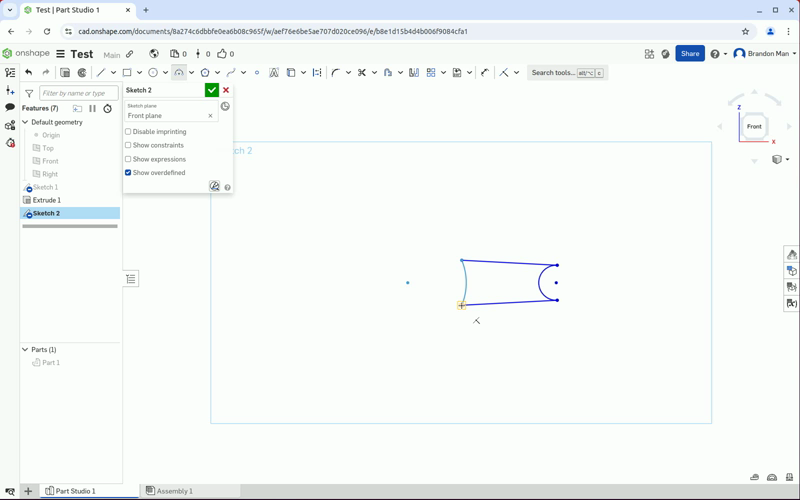
click(461, 305)
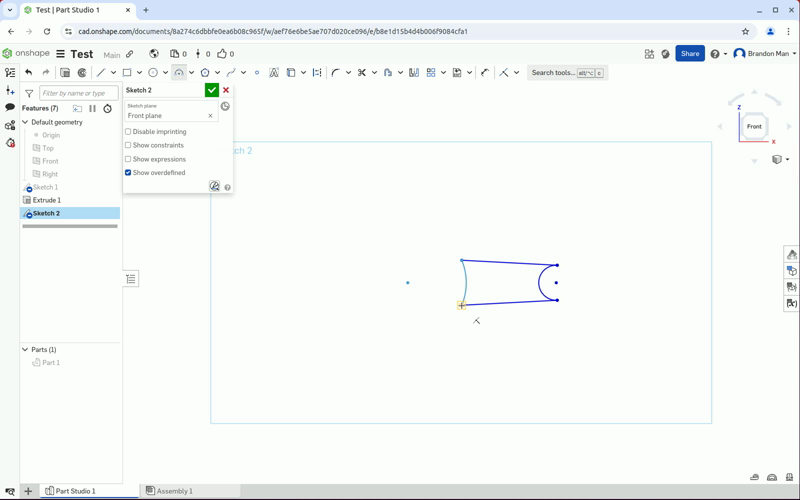
key_down(shift)
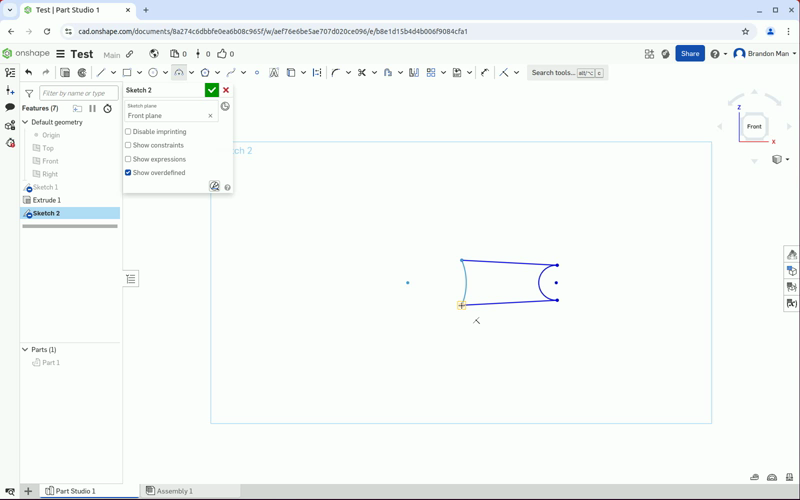
mouse_move(483, 282)
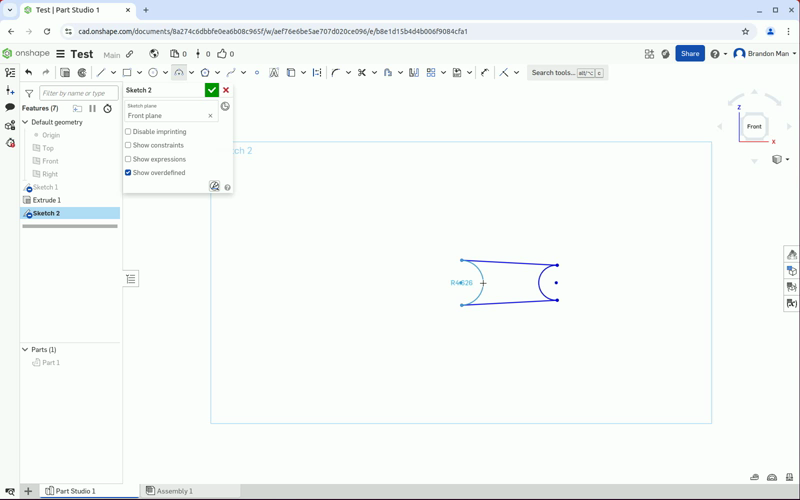
click(483, 282)
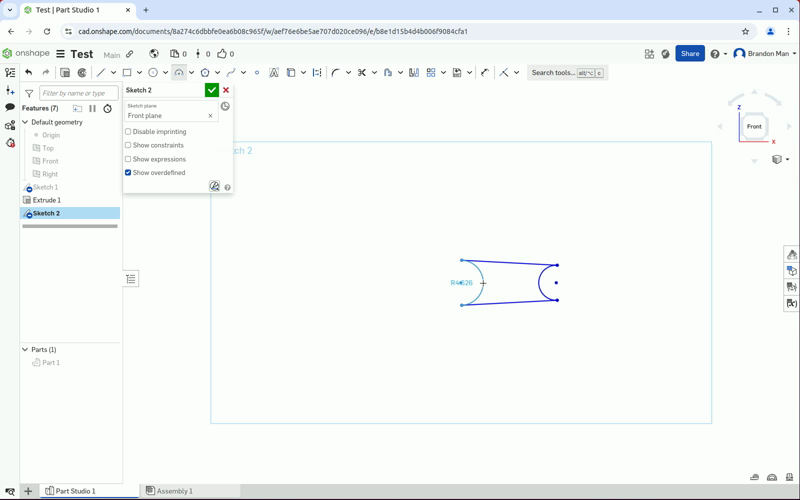
key_up(shift)
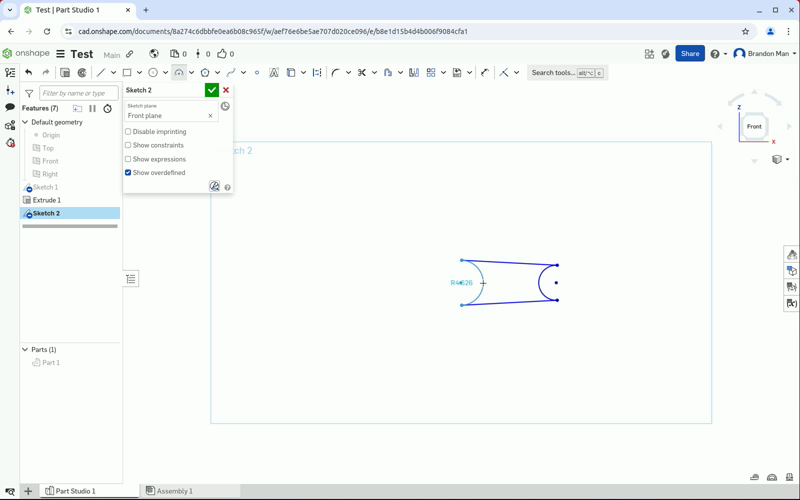
key(esc)
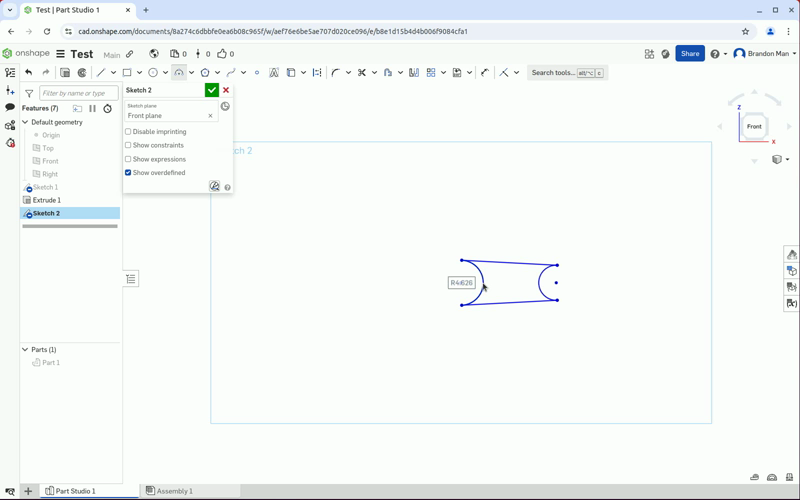
mouse_move(530, 281)
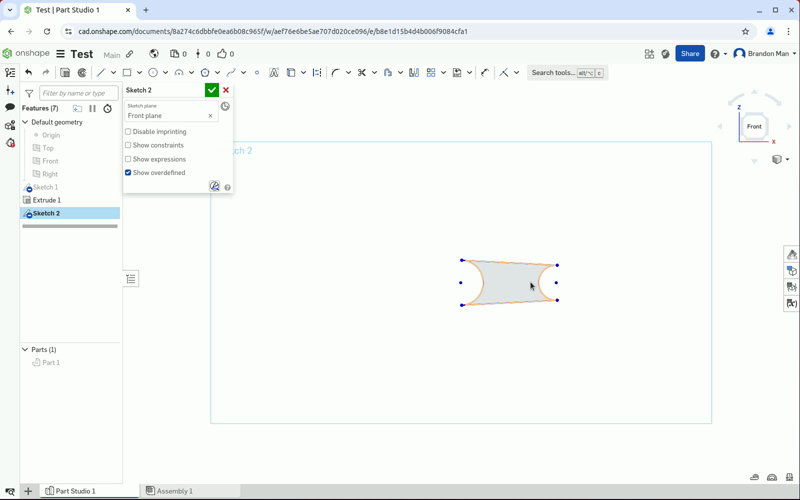
click(530, 281)
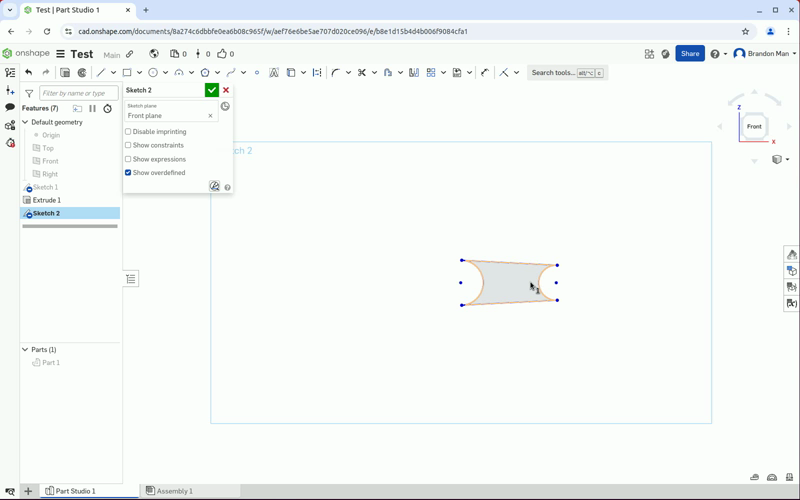
mouse_move(73, 352)
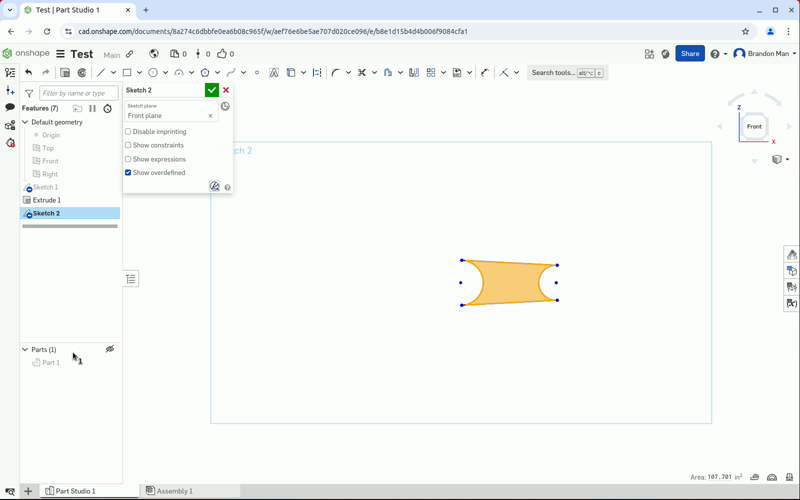
key(shift+y)
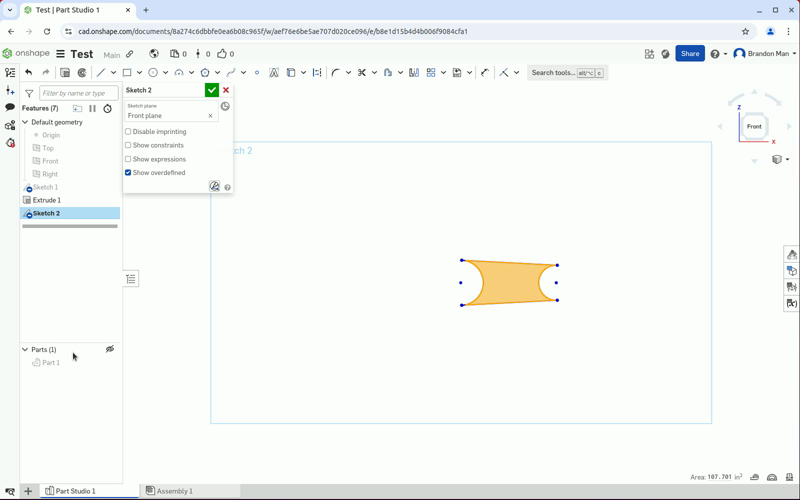
key(shift+e)
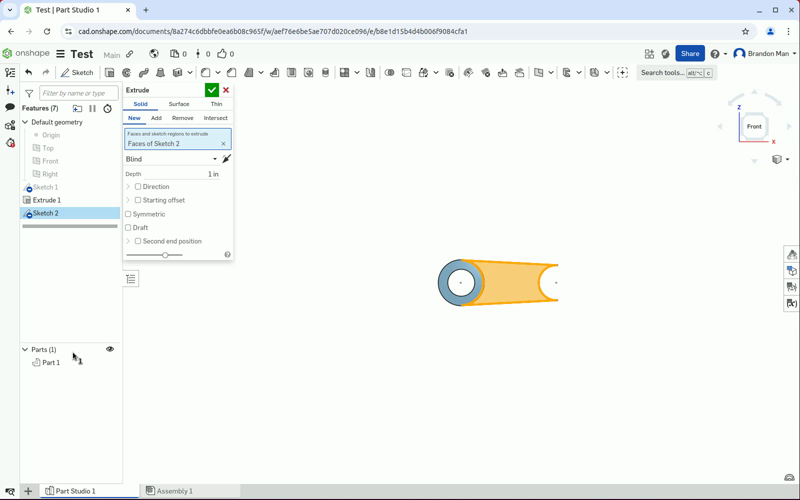
mouse_move(143, 106)
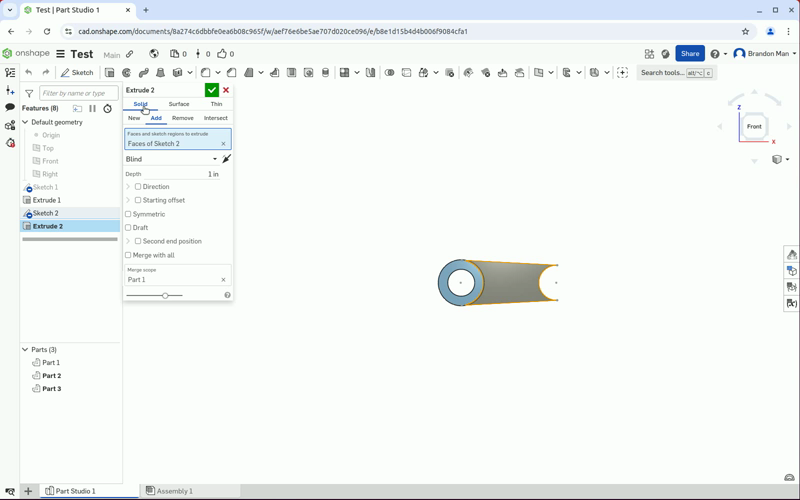
click(143, 106)
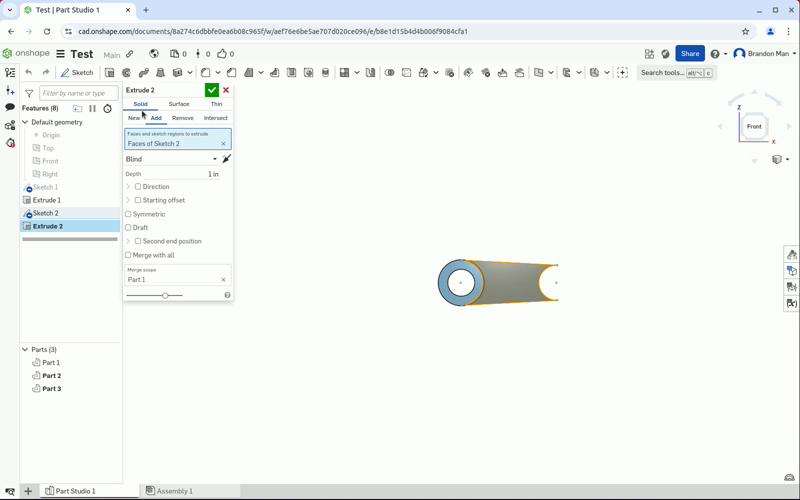
mouse_move(137, 120)
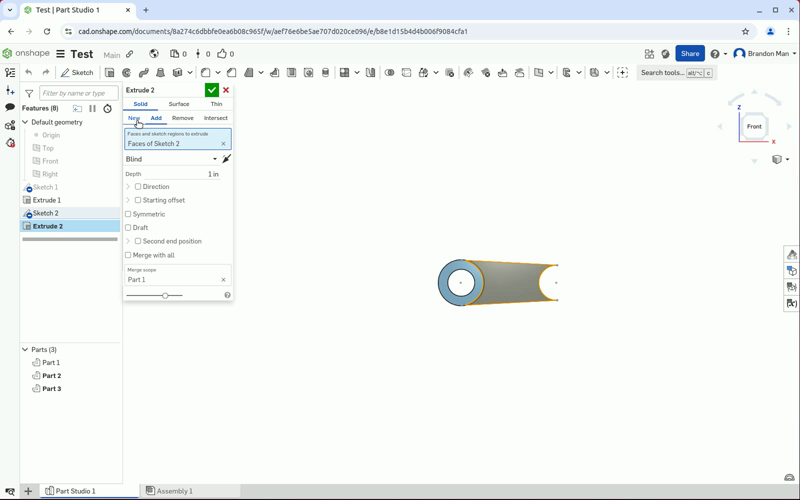
click(137, 120)
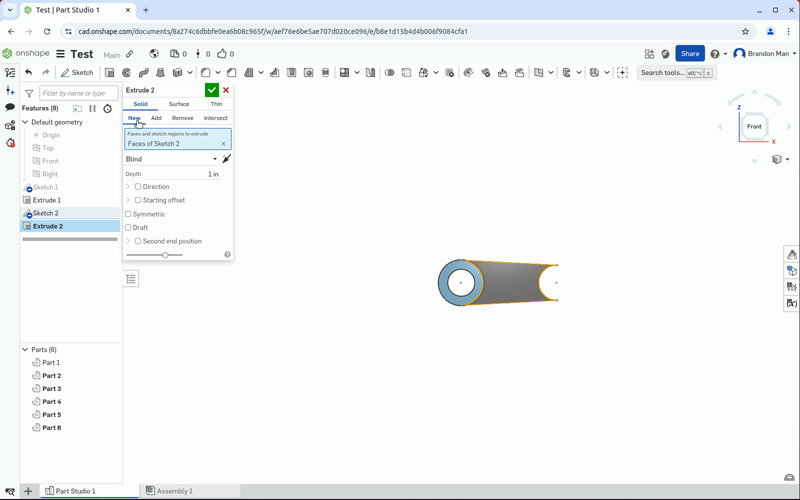
key(tab, 4)
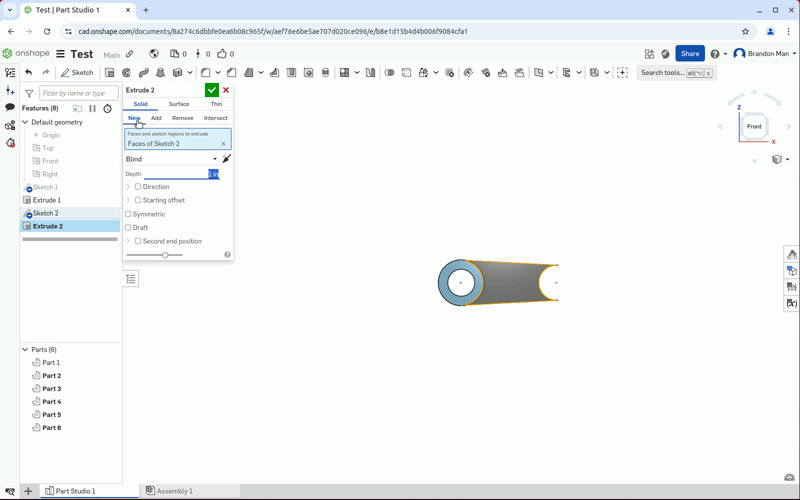
text(1.926)
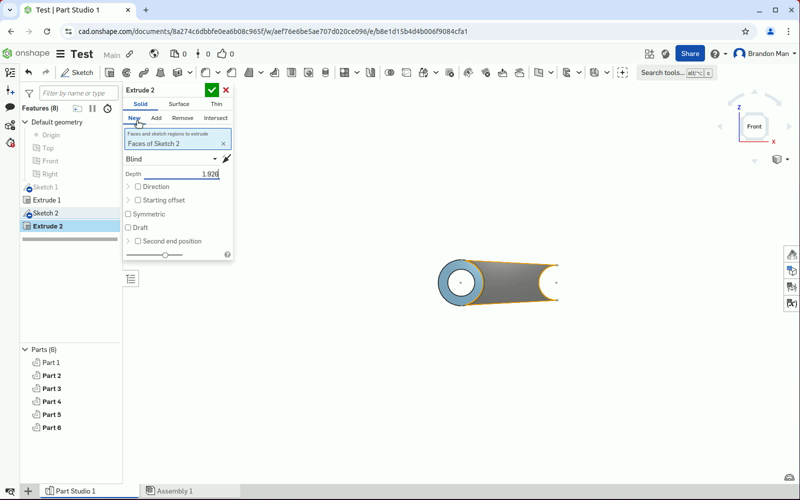
key(tab, 3)
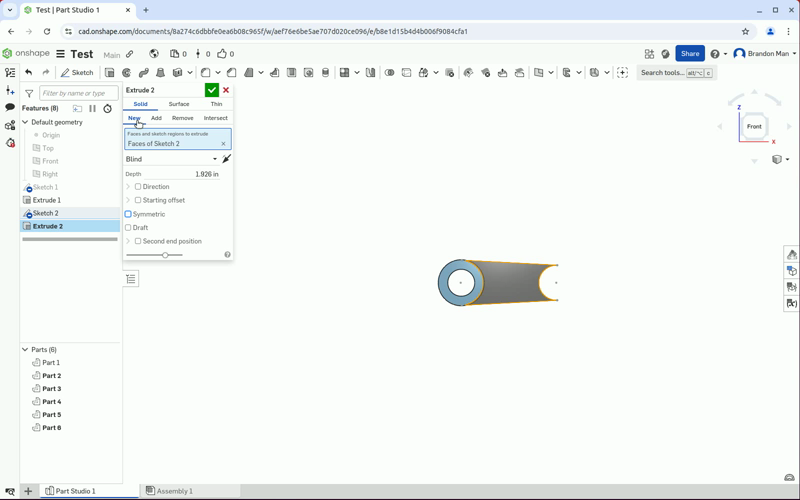
key(space)
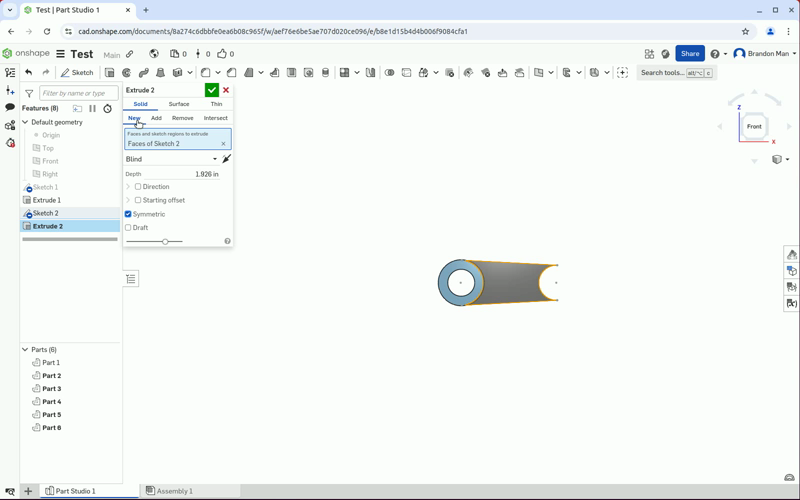
key(enter)
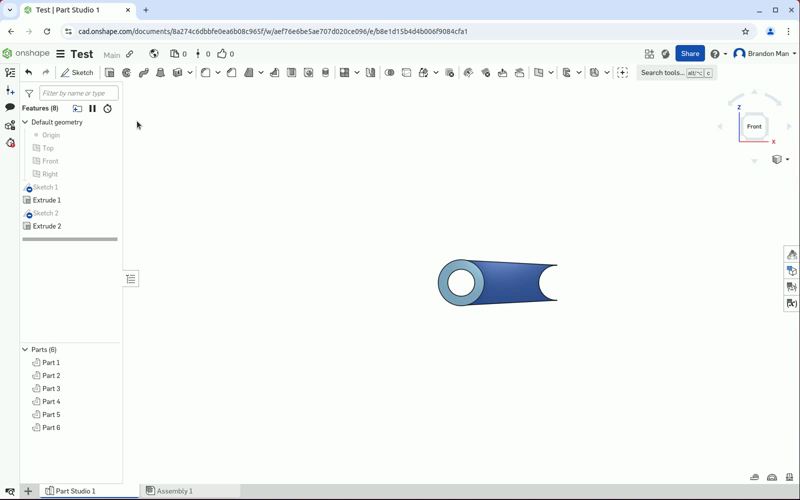
key(shift+h)
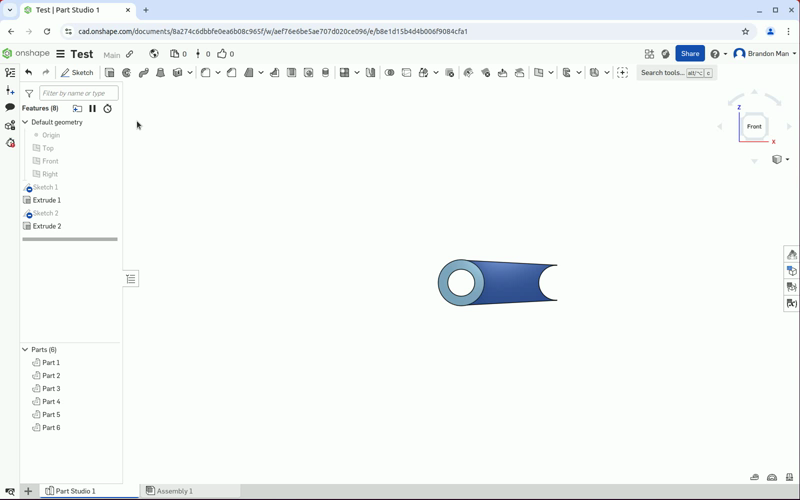
key(shift+h)
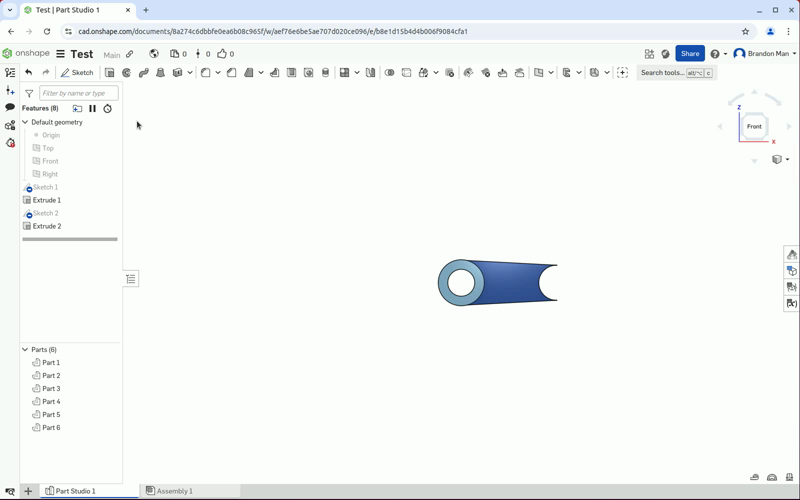
mouse_move(73, 189)
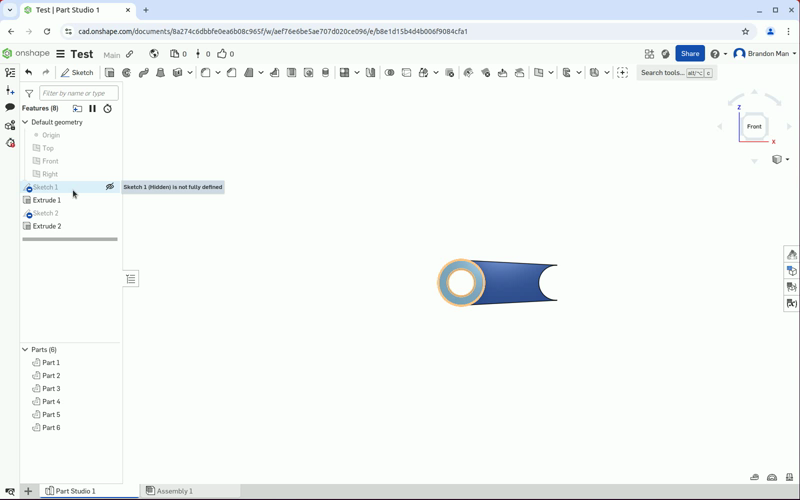
click(73, 189)
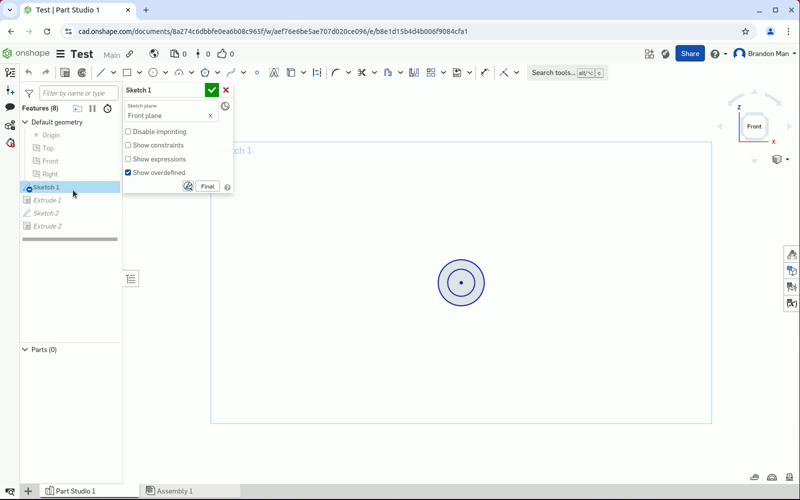
mouse_move(229, 92)
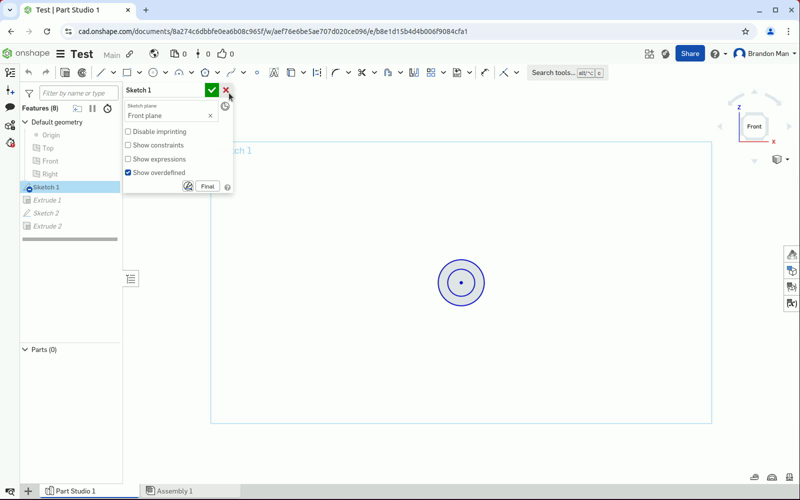
click(229, 92)
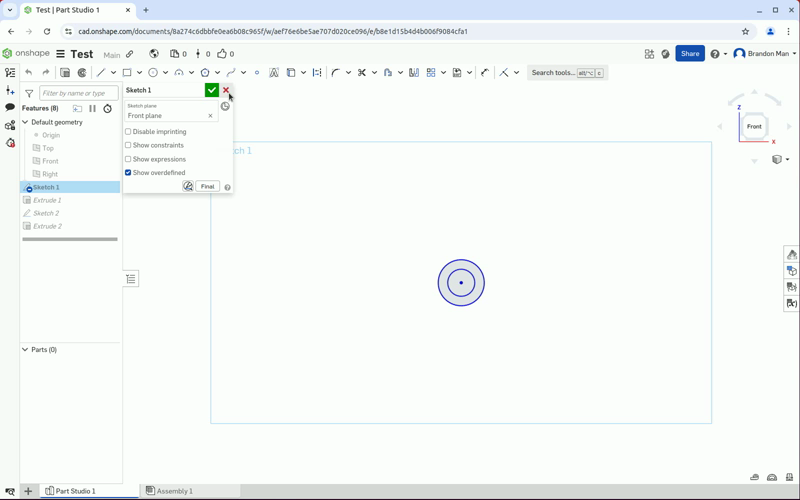
key(shift+s)
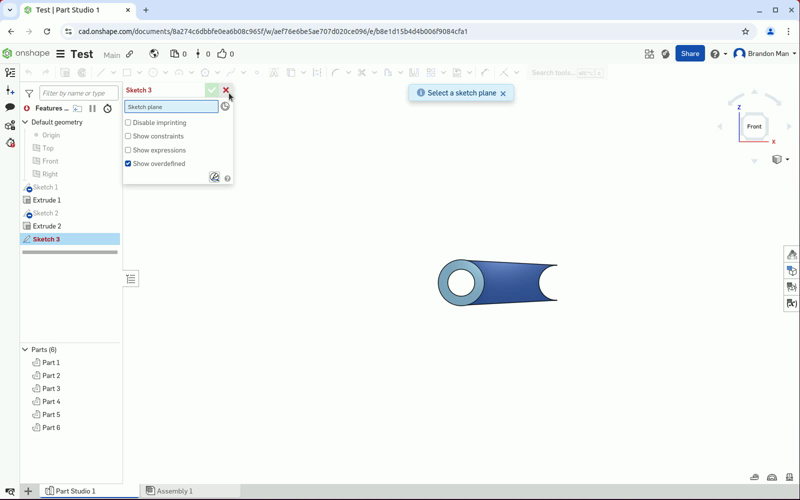
mouse_move(73, 163)
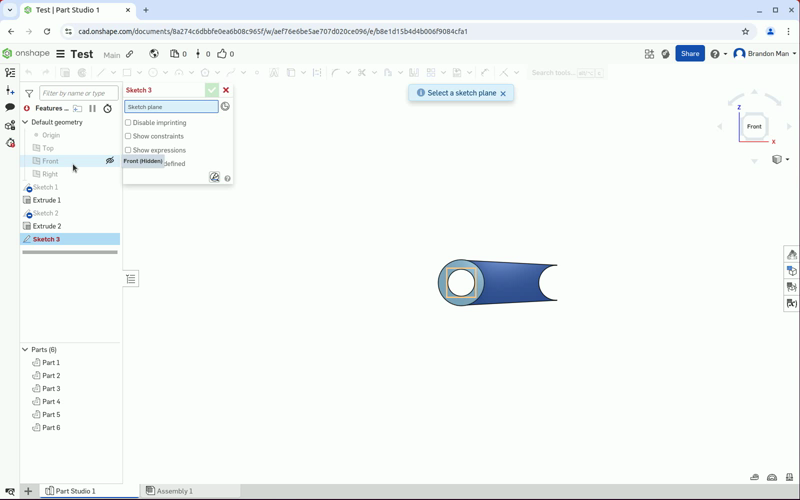
click(73, 163)
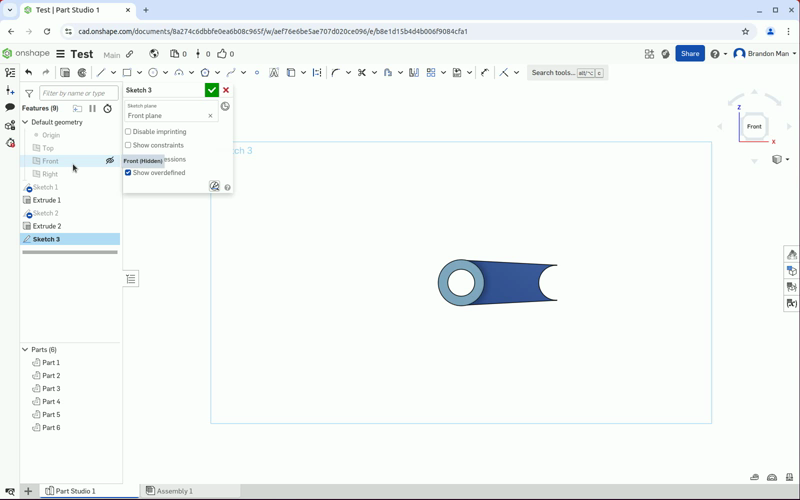
mouse_move(73, 352)
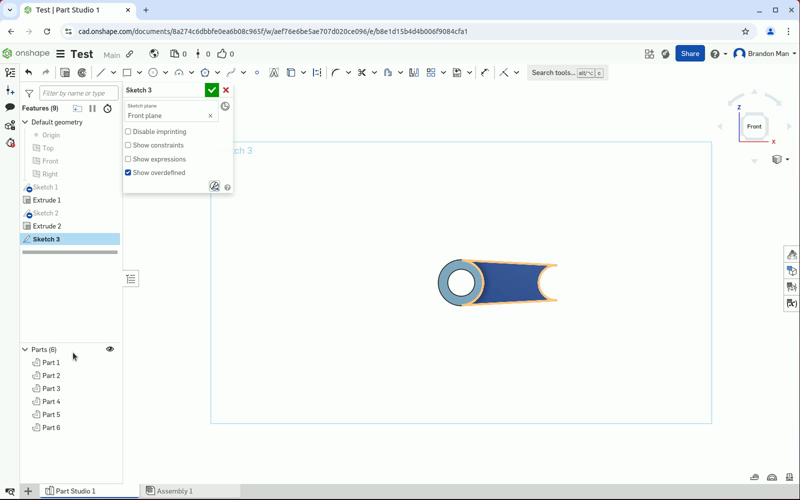
key(y)
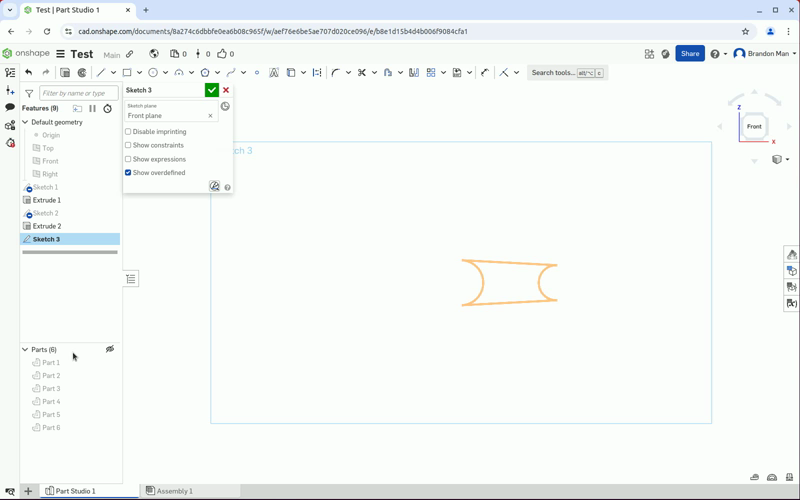
key(c)
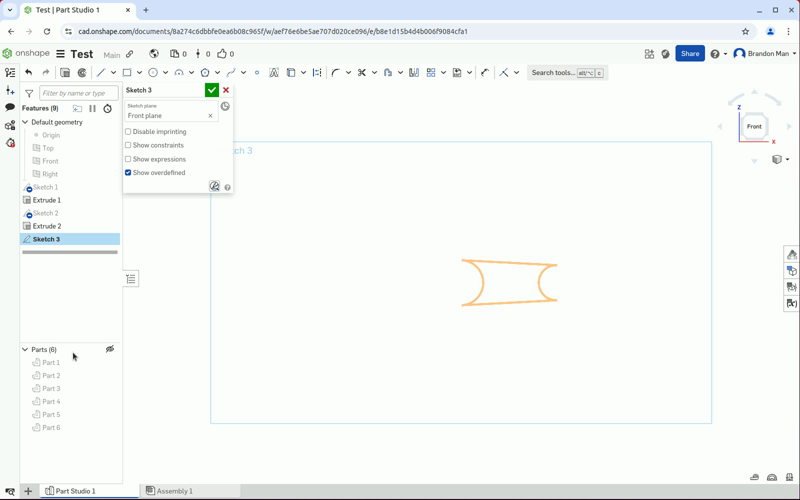
key_down(shift)
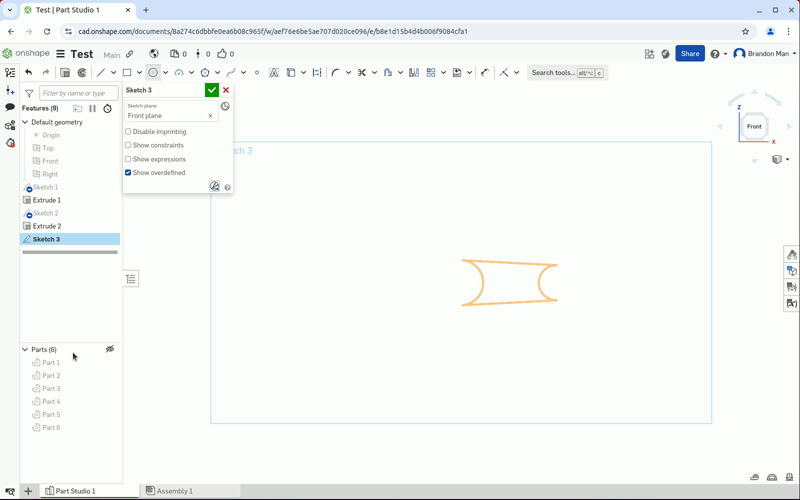
mouse_move(556, 282)
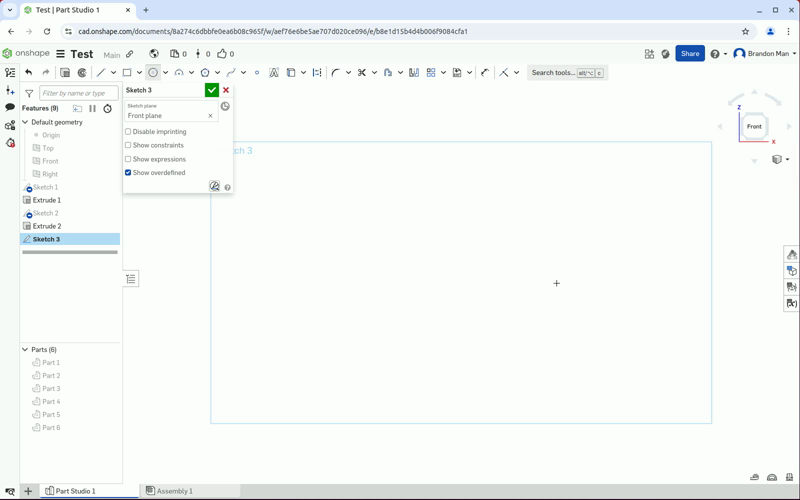
click(556, 282)
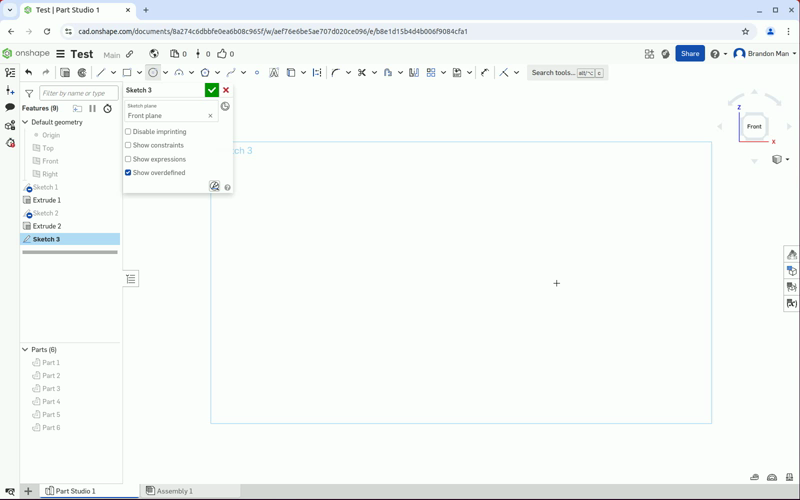
key_up(shift)
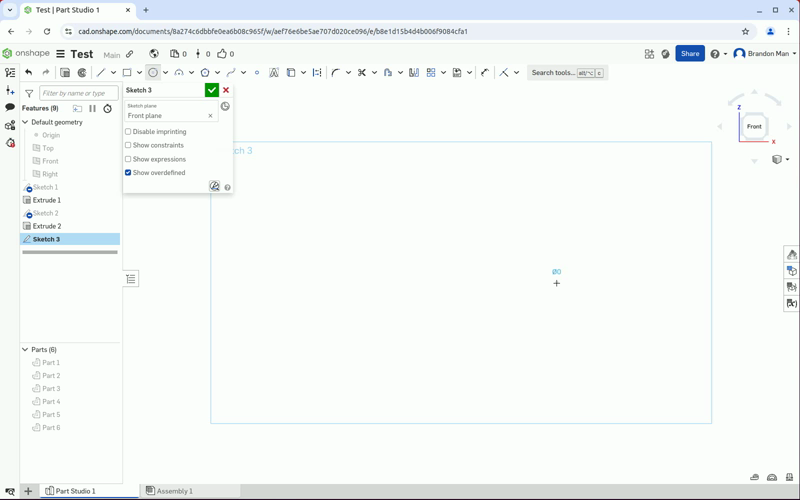
mouse_move(574, 282)
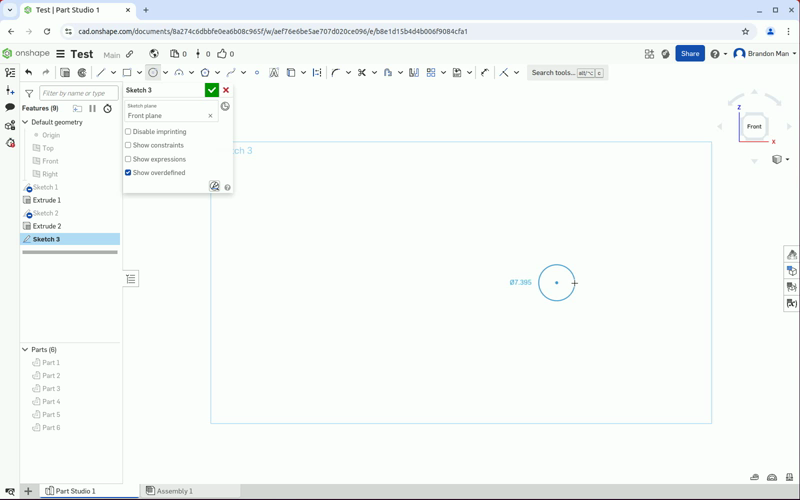
click(574, 282)
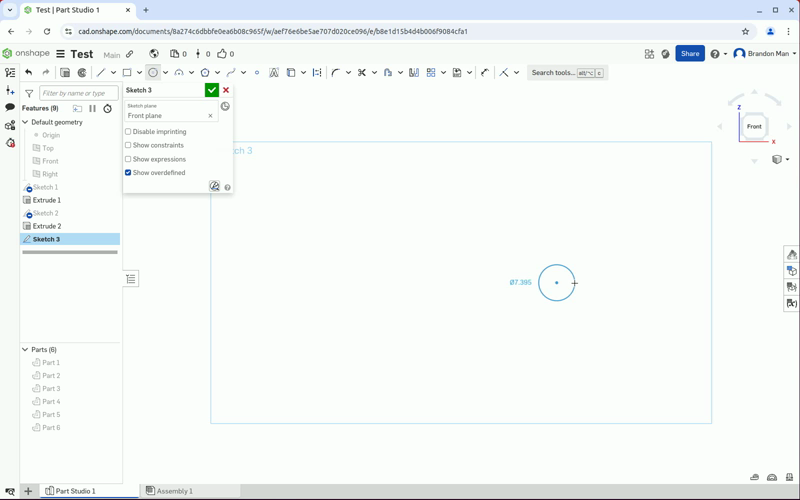
key(esc)
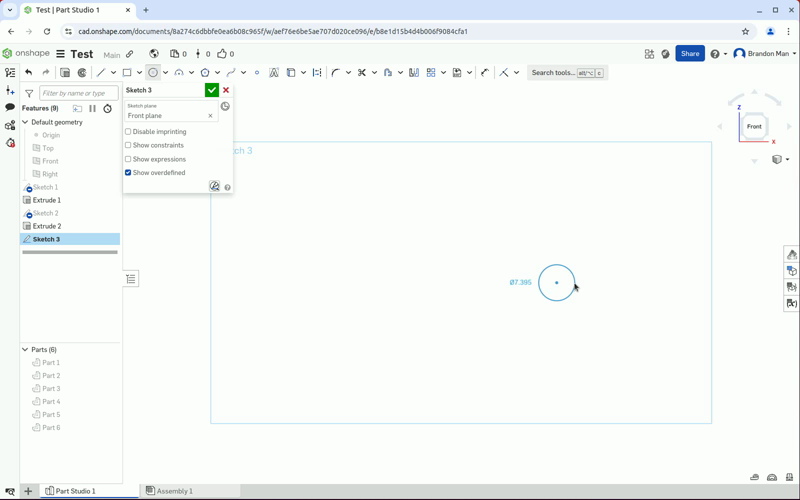
key(c)
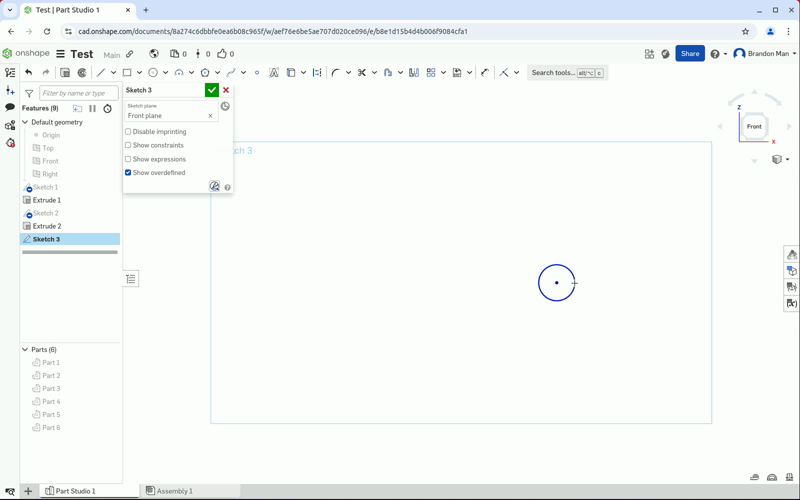
key_down(shift)
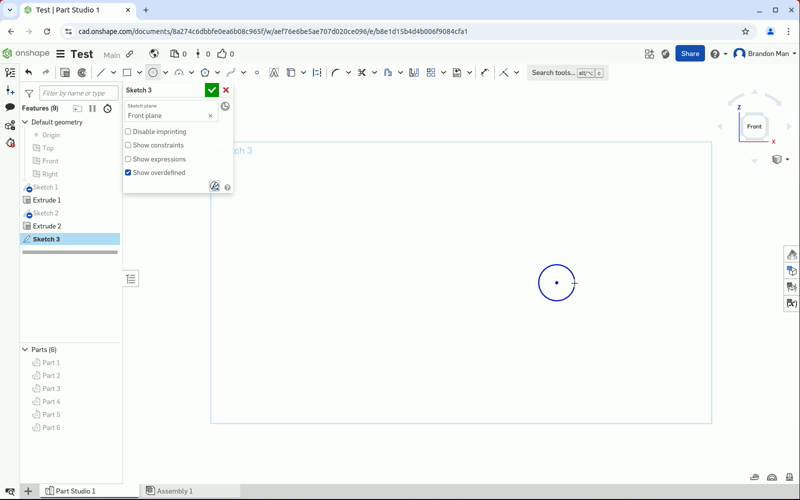
mouse_move(556, 282)
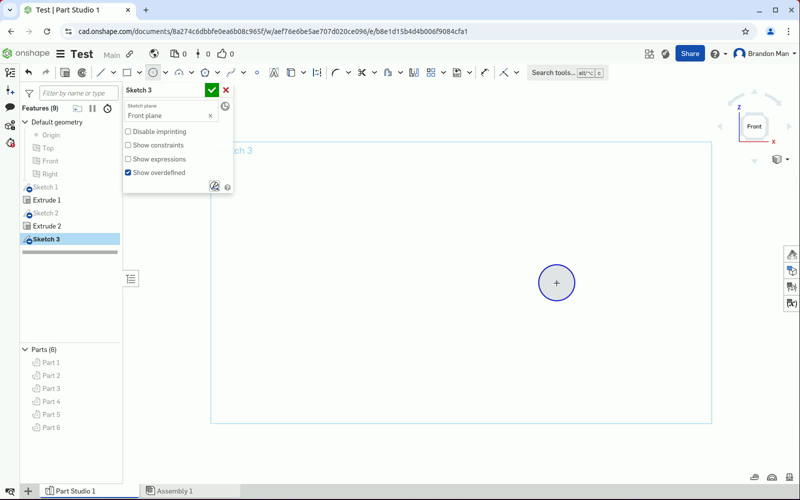
click(556, 282)
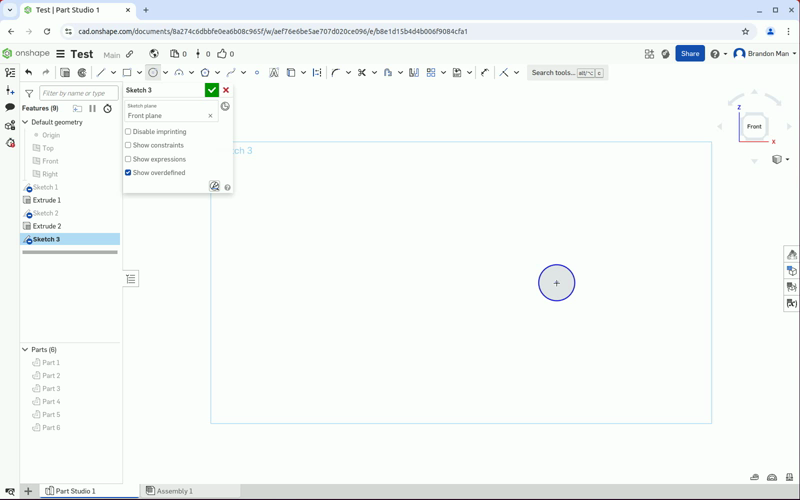
key_up(shift)
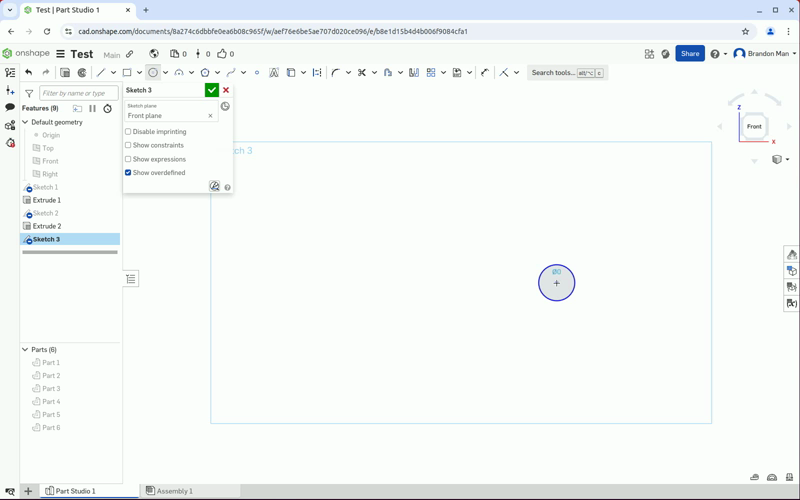
mouse_move(566, 282)
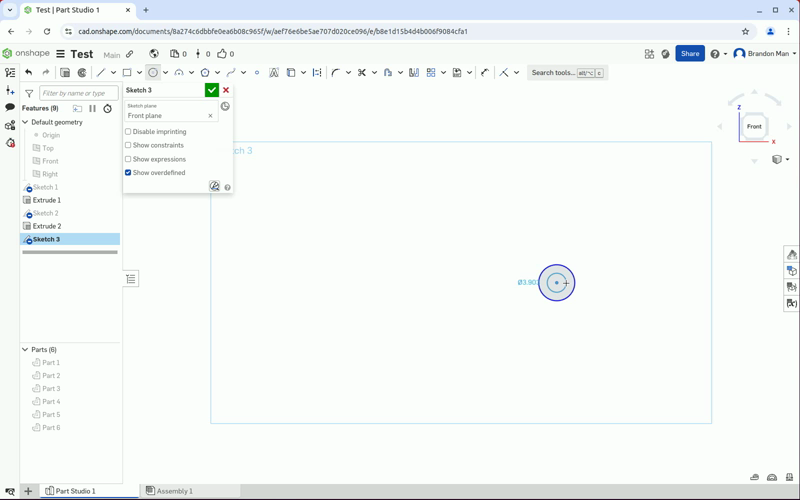
click(566, 282)
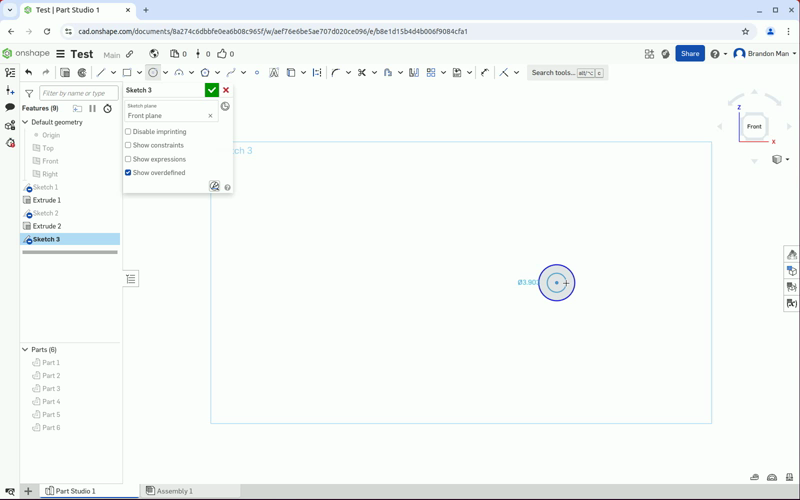
key(esc)
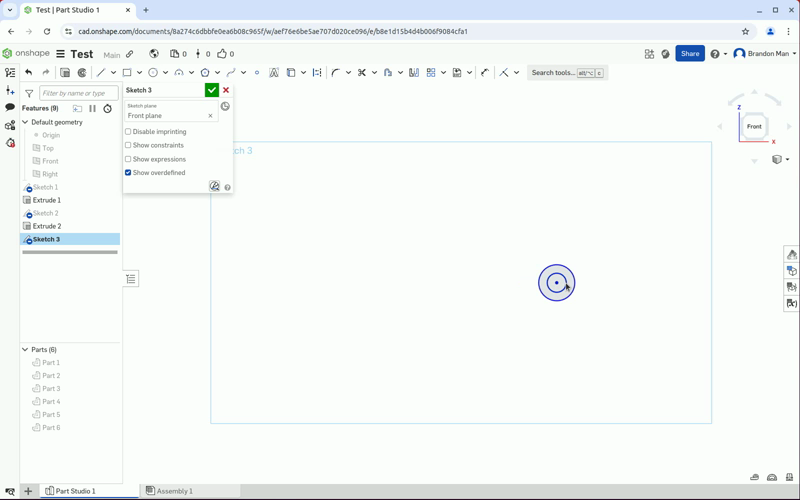
mouse_move(563, 292)
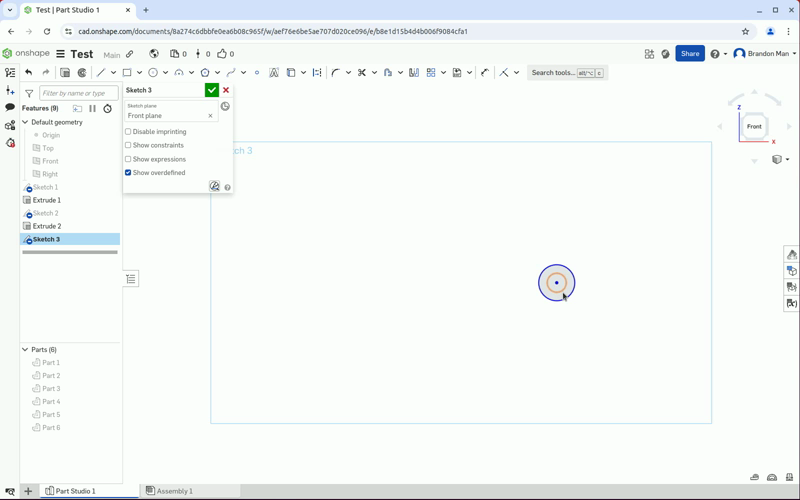
scroll(6)
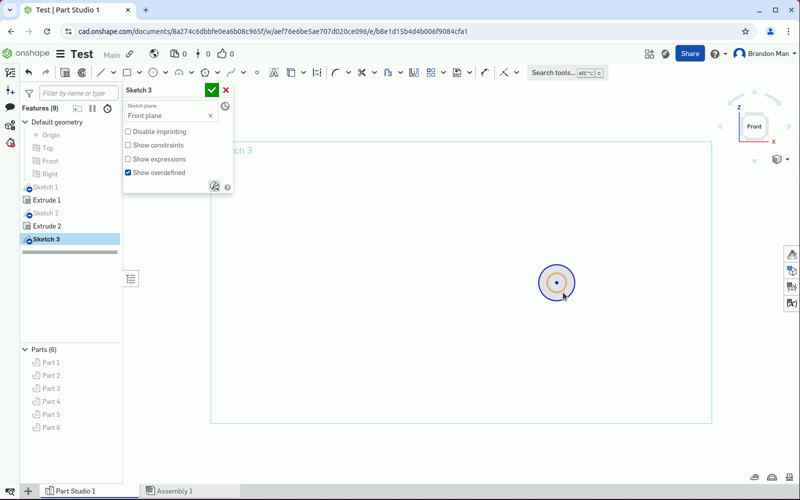
scroll(6)
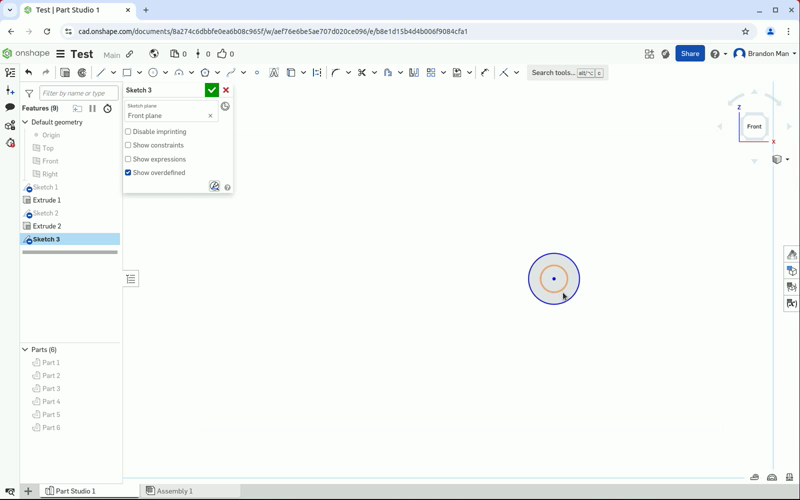
scroll(6)
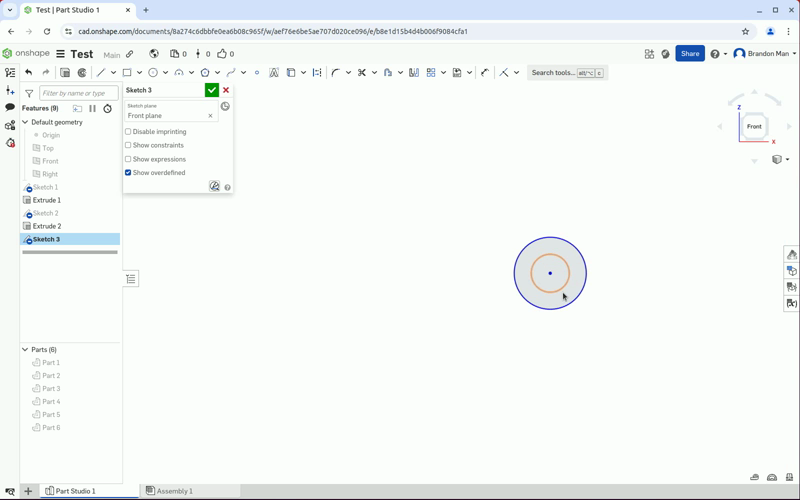
scroll(6)
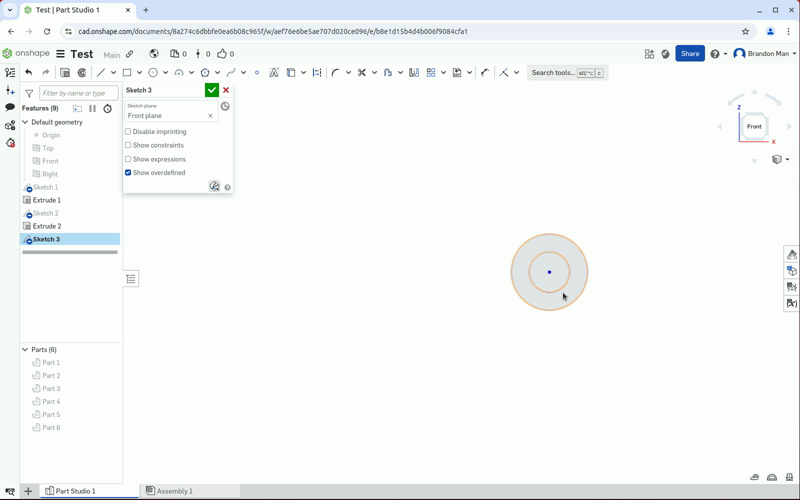
scroll(6)
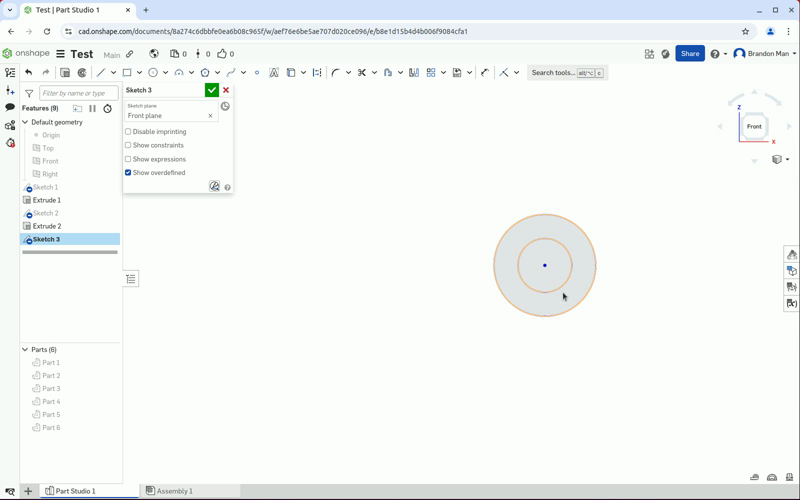
scroll(6)
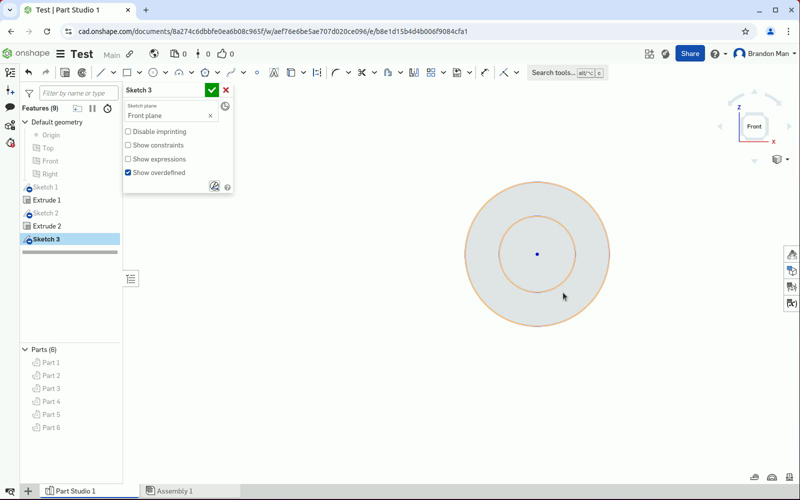
scroll(6)
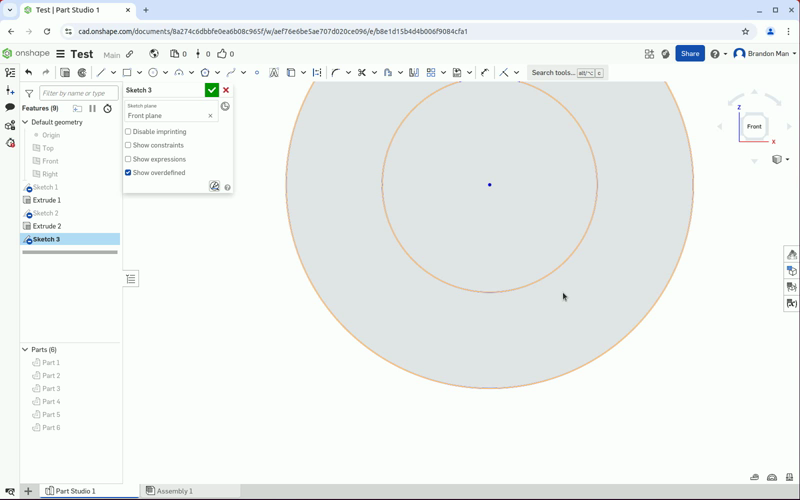
click(563, 292)
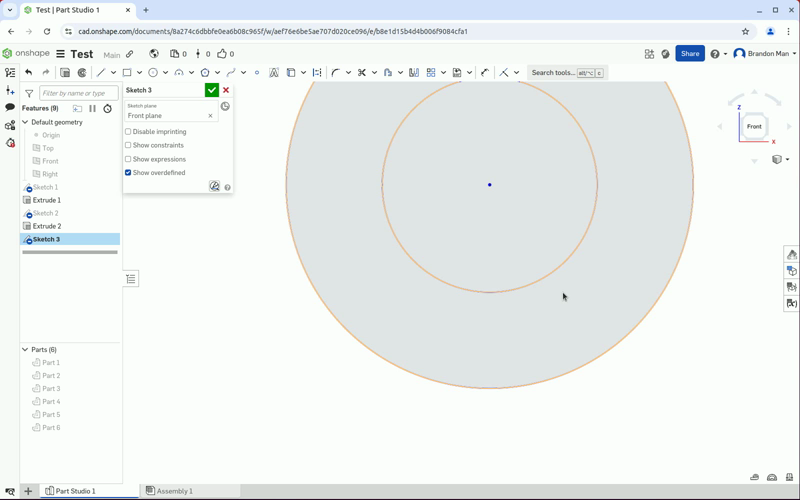
scroll(-6)
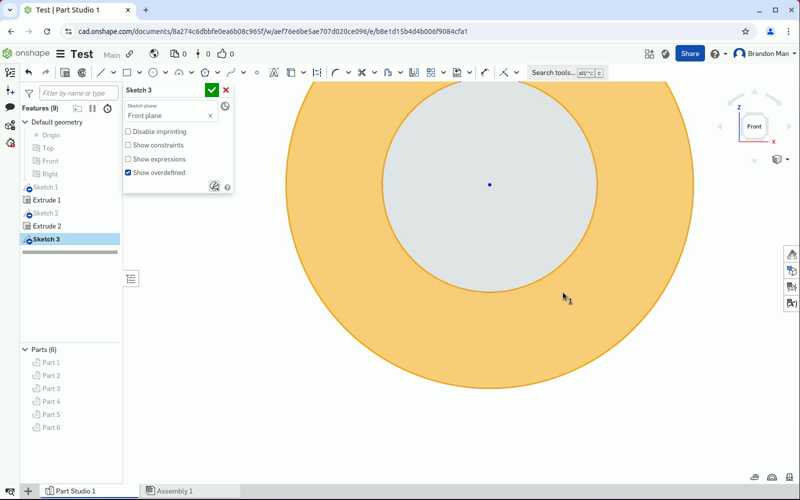
scroll(-6)
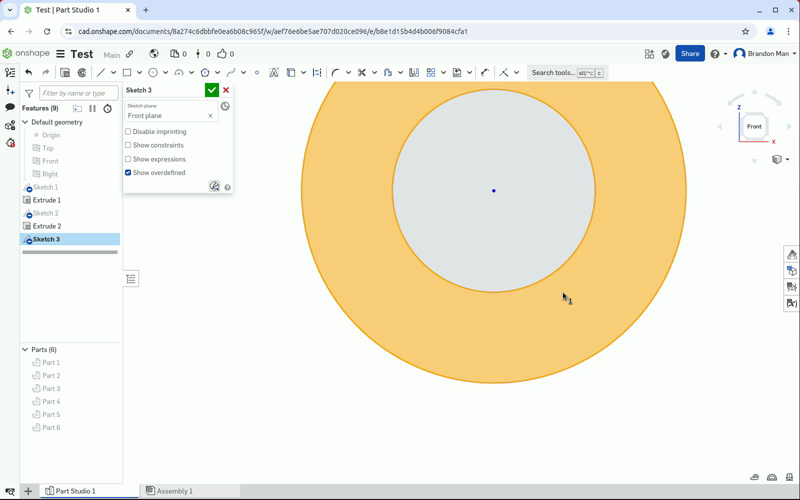
scroll(-6)
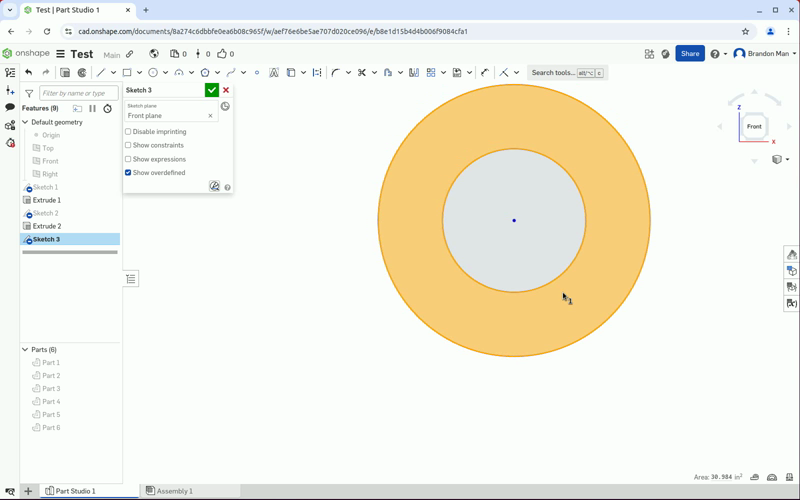
scroll(-6)
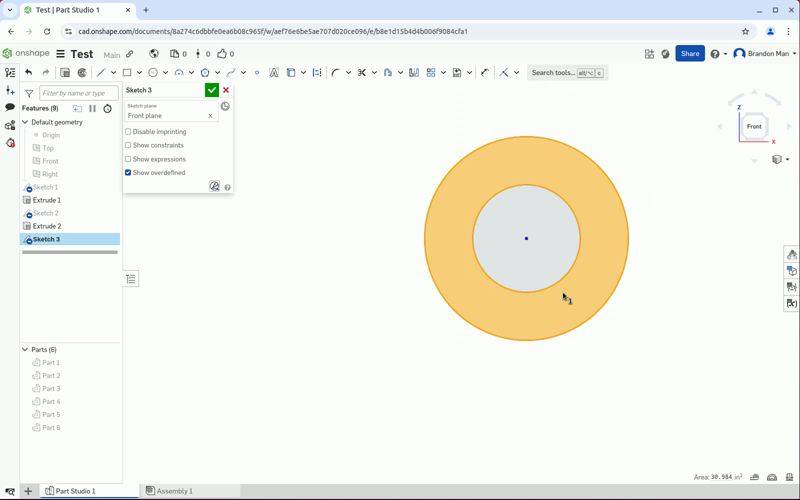
scroll(-6)
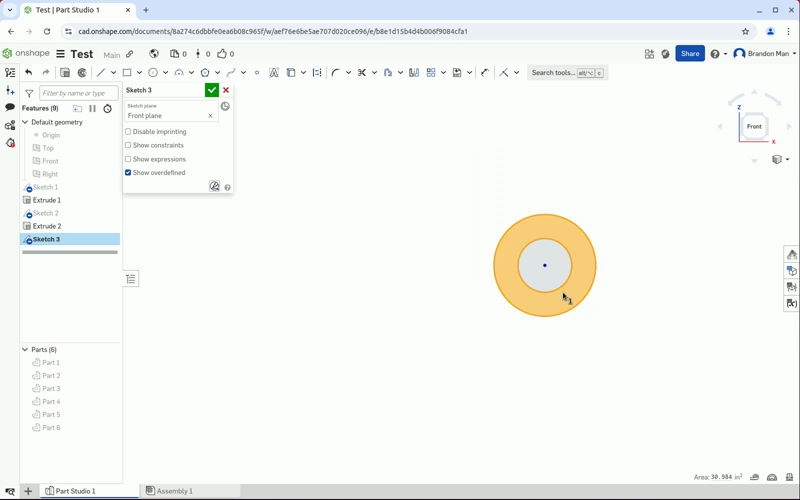
scroll(-6)
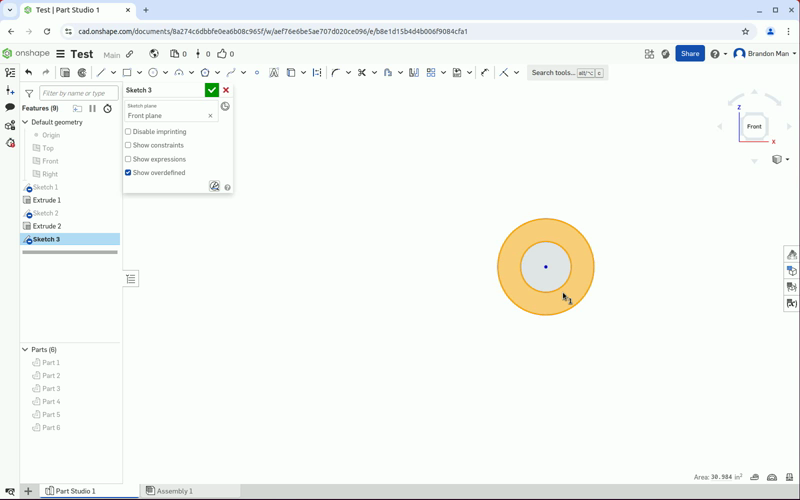
scroll(-6)
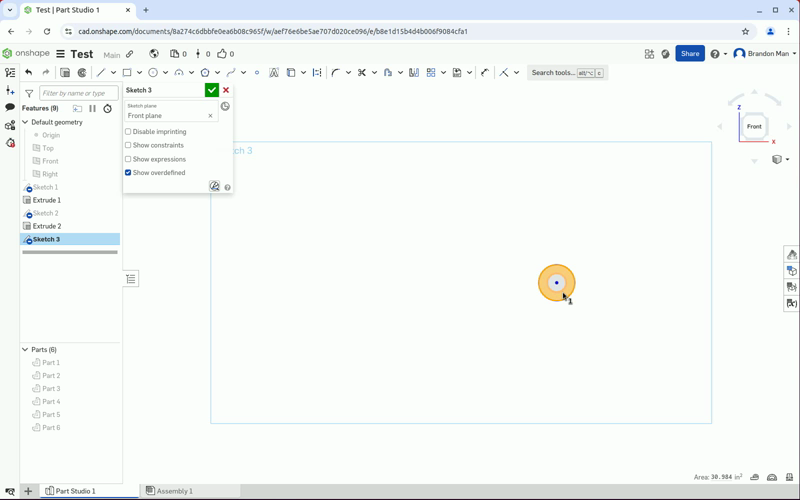
mouse_move(73, 352)
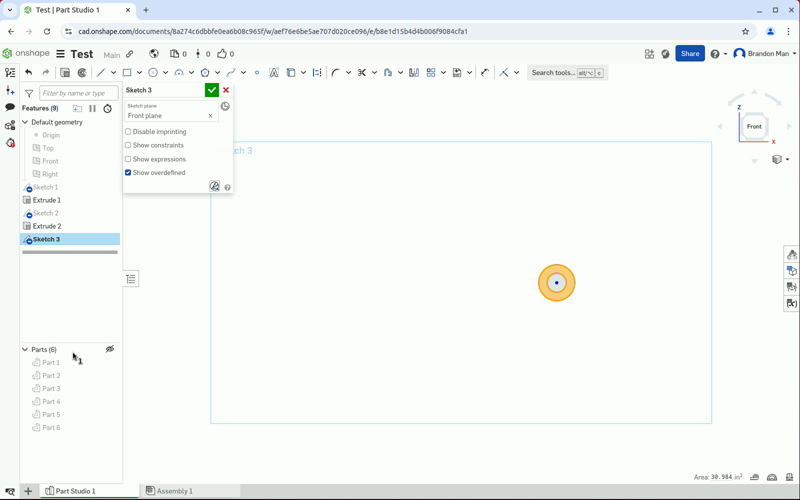
key(shift+y)
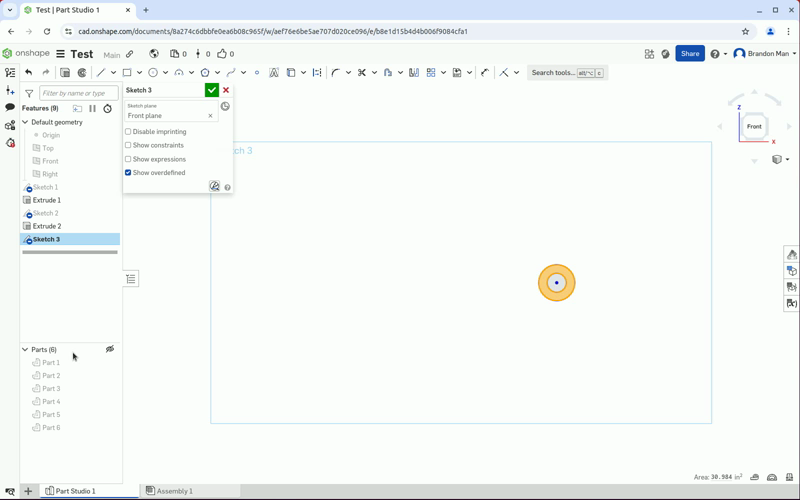
key(shift+e)
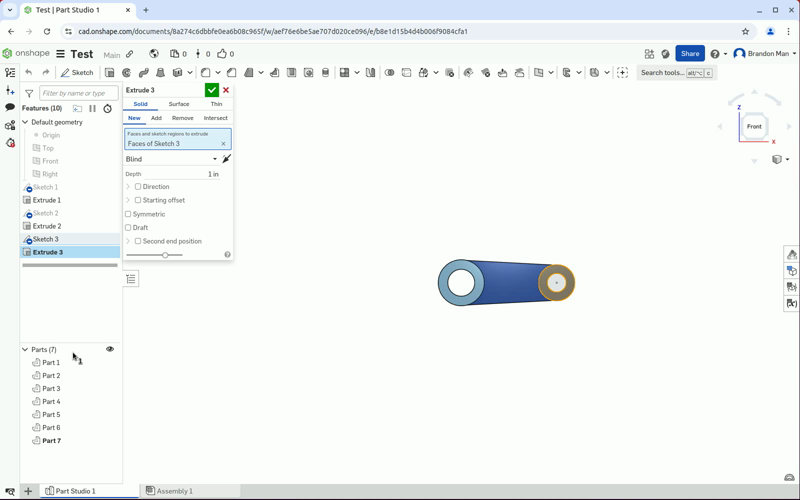
mouse_move(143, 106)
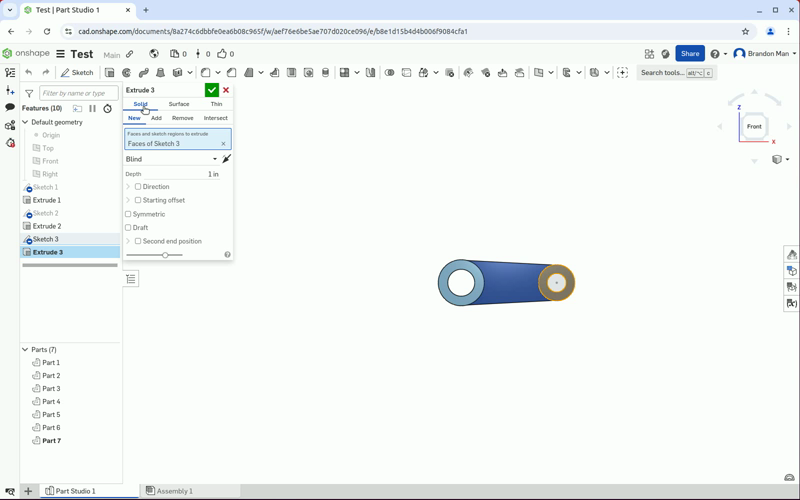
click(143, 106)
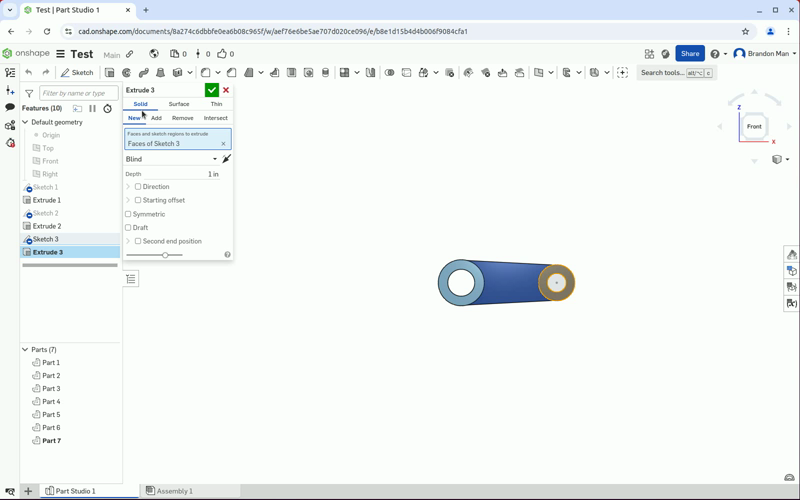
mouse_move(137, 120)
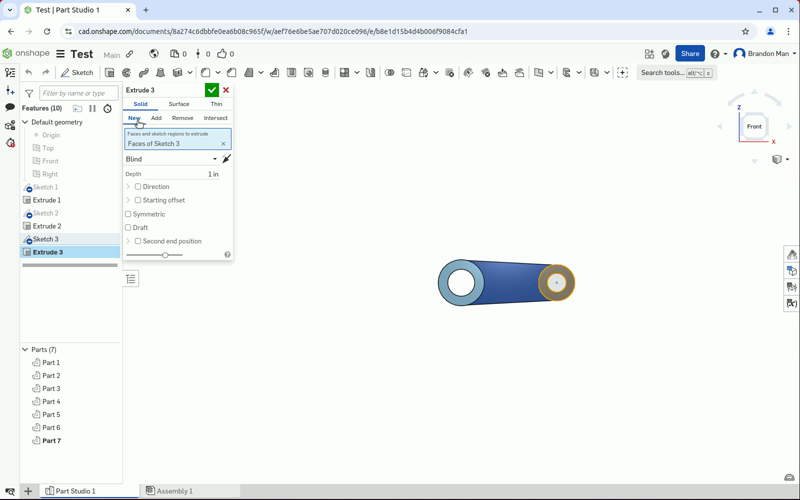
click(137, 120)
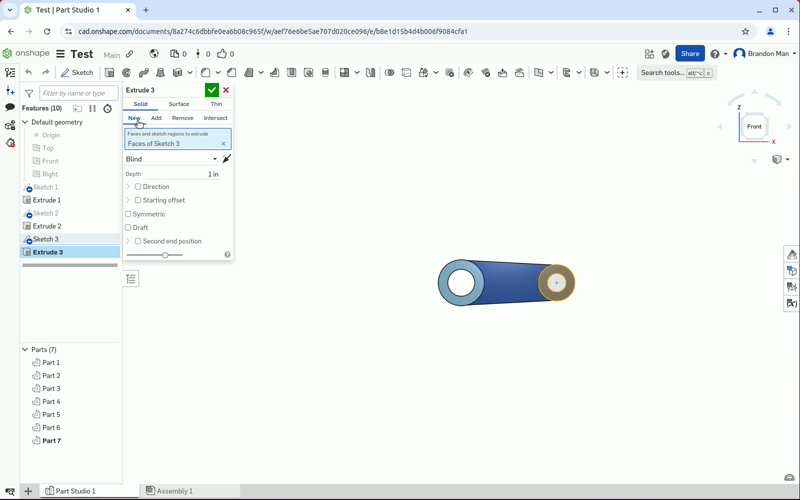
key(tab, 4)
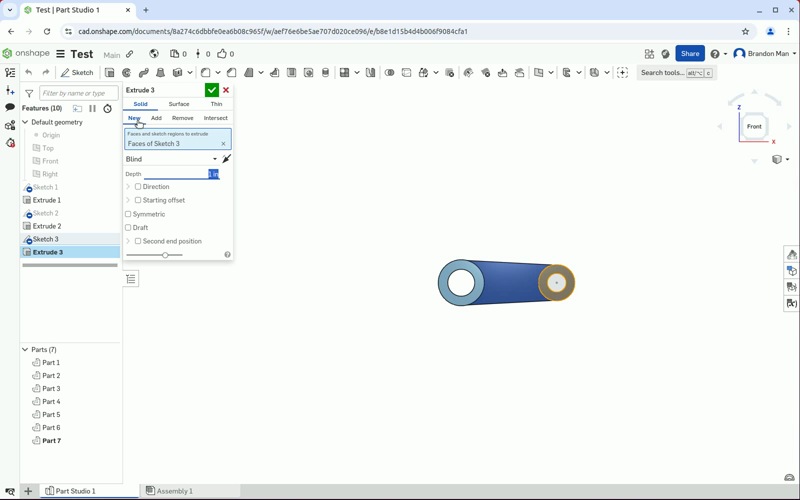
text(3.37)
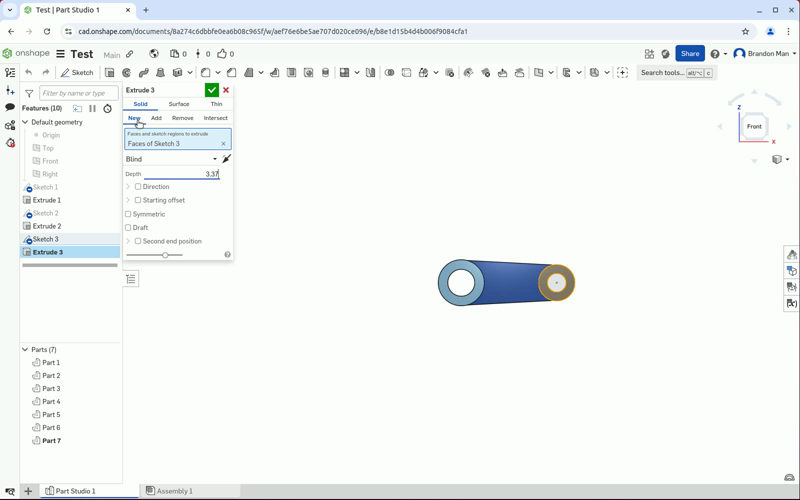
key(tab, 3)
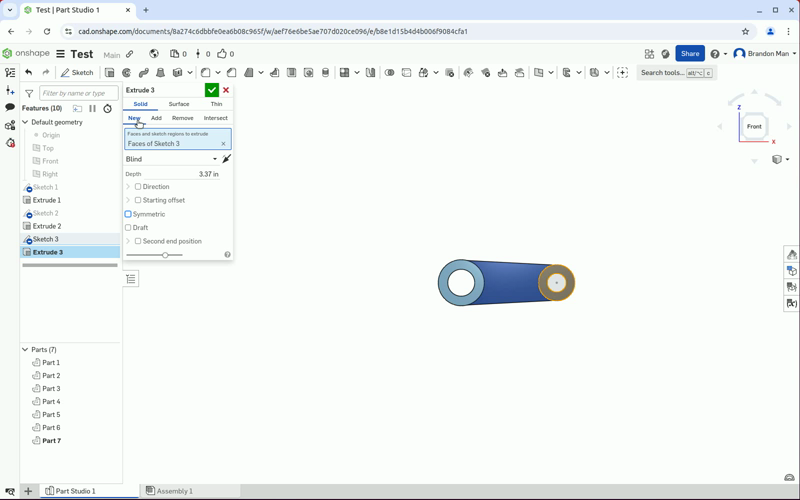
key(space)
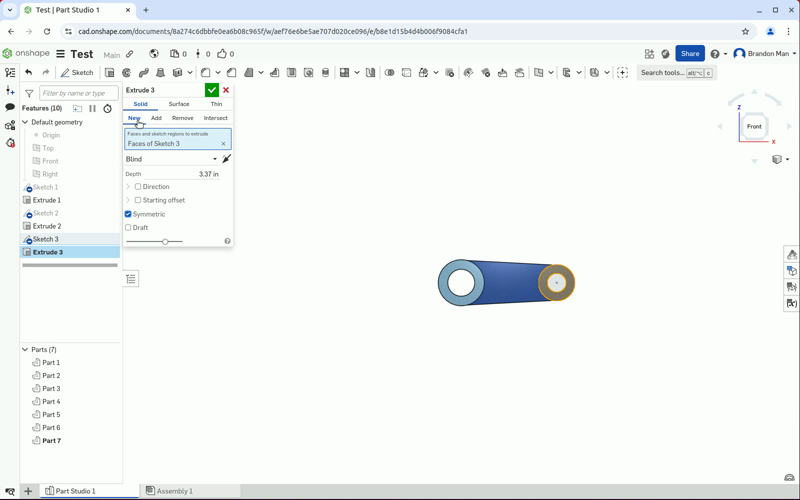
key(enter)
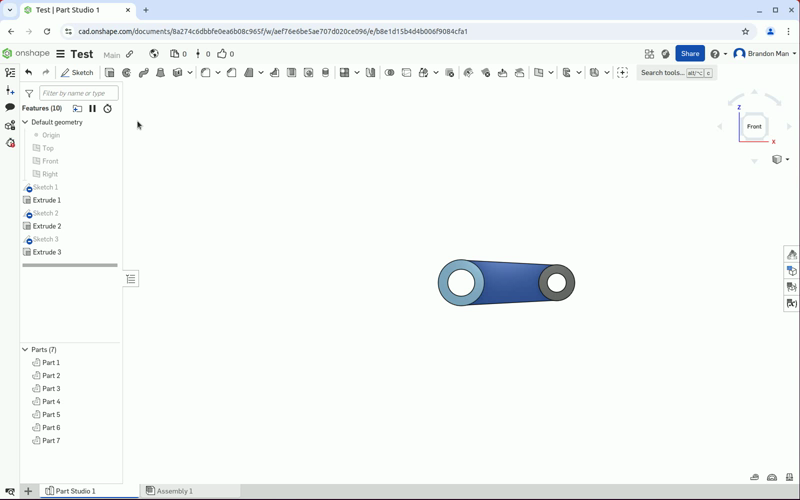
key(shift+h)
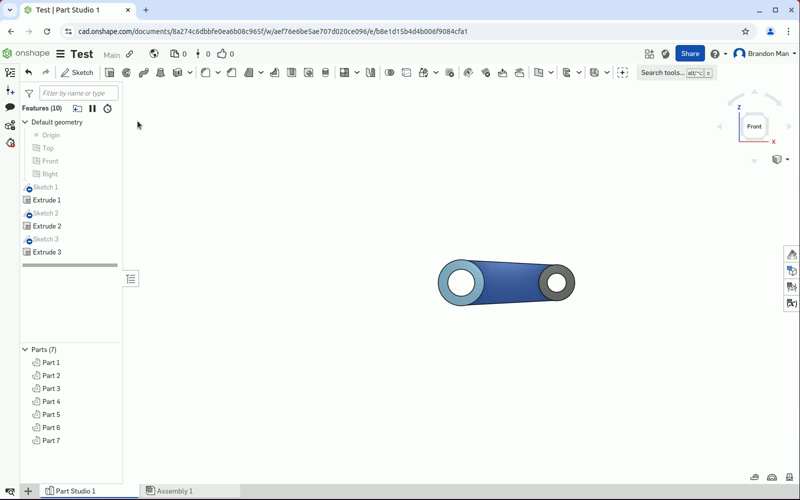
key(shift+h)
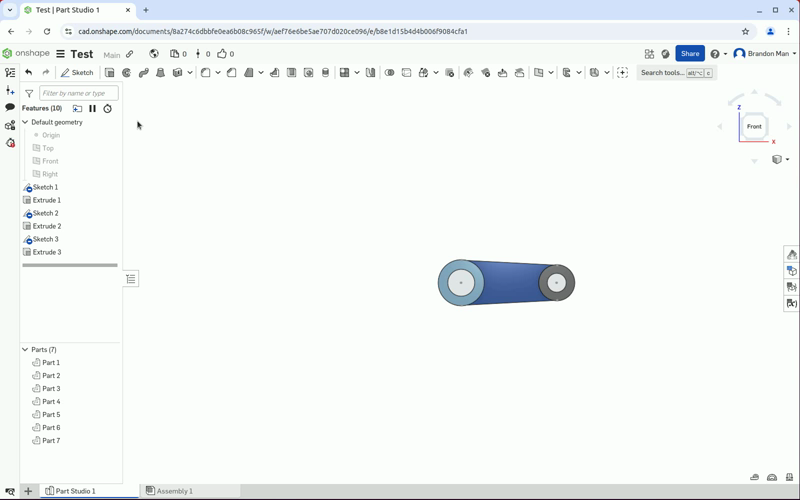
key(shift+7)
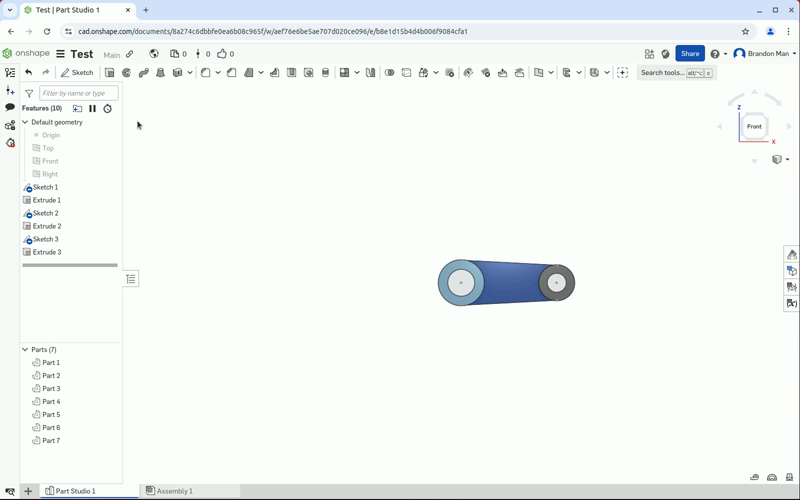
key(left, 2)
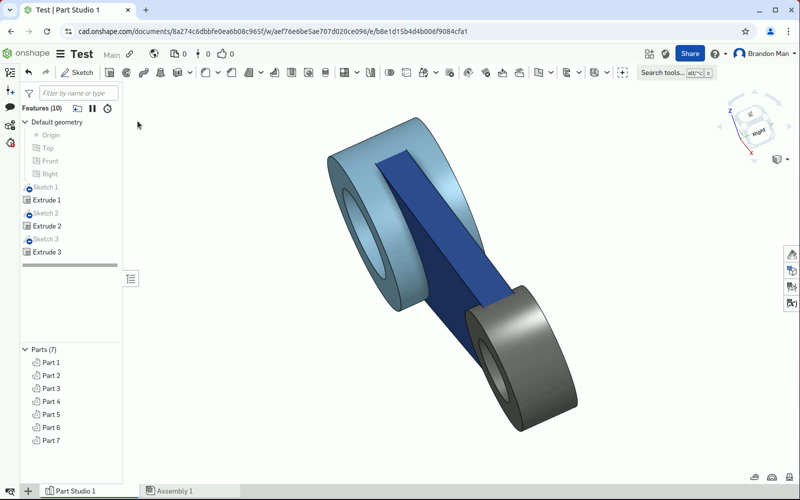
key(down, 2)
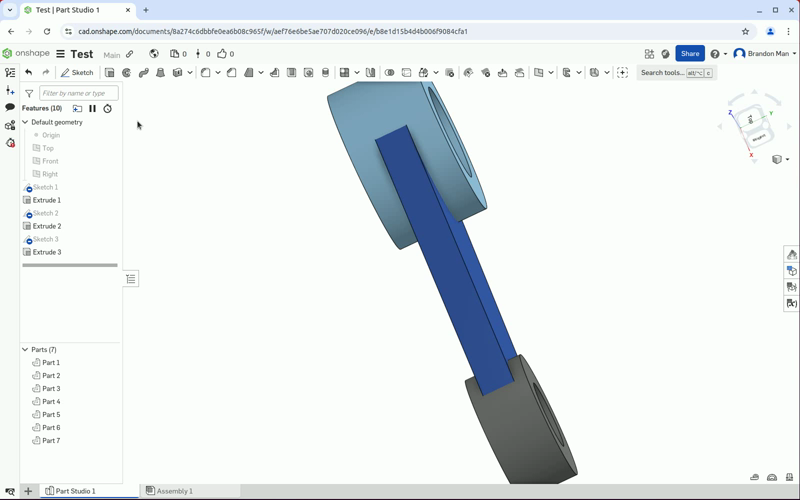
key(up, 2)
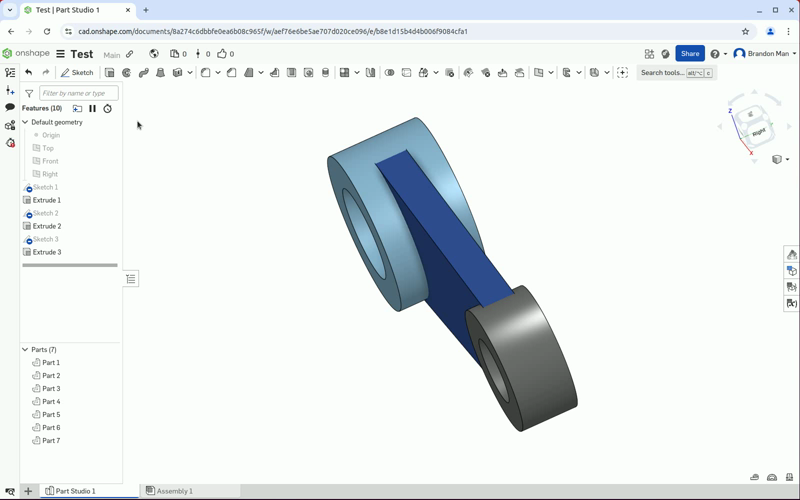
key(right, 2)
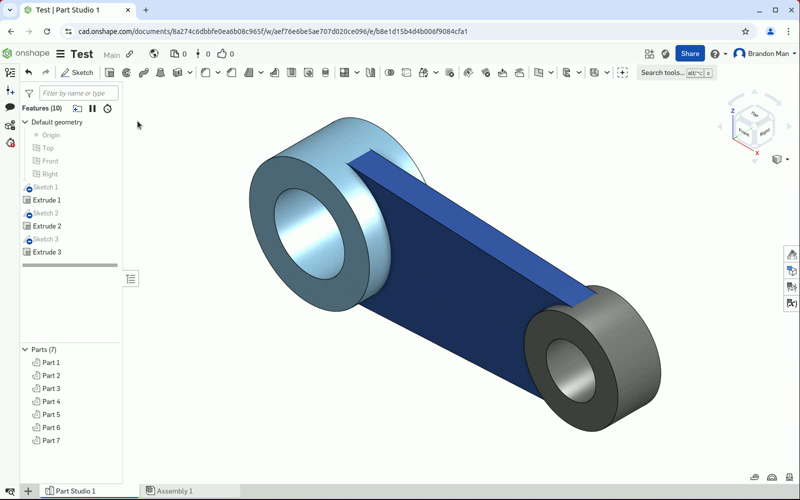
mouse_move(73, 189)
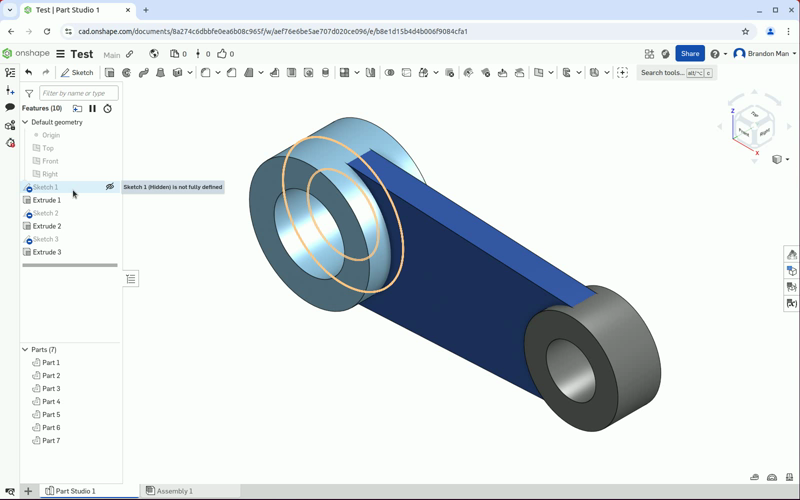
click(73, 189)